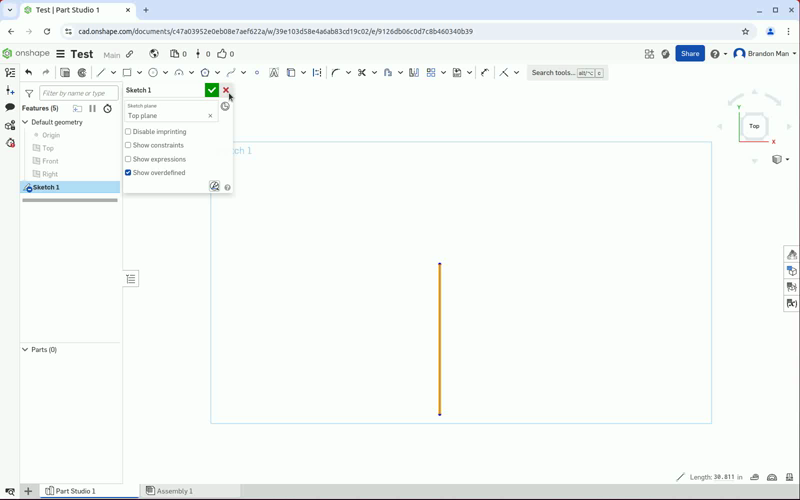
key(shift+h)
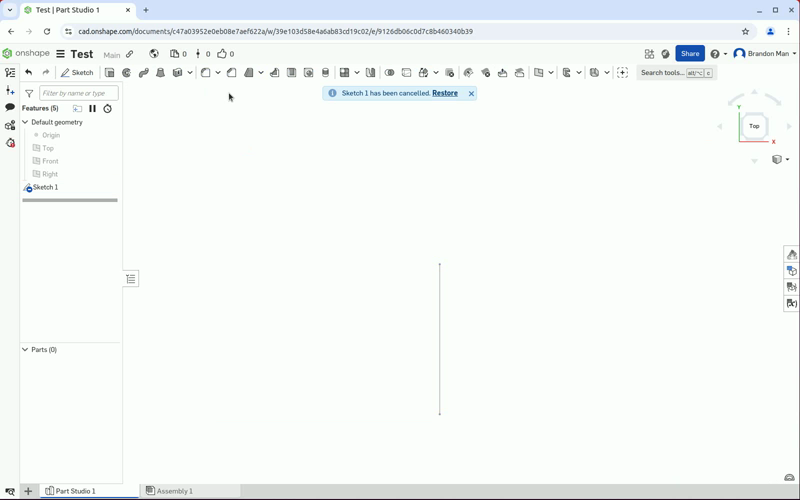
key(shift+s)
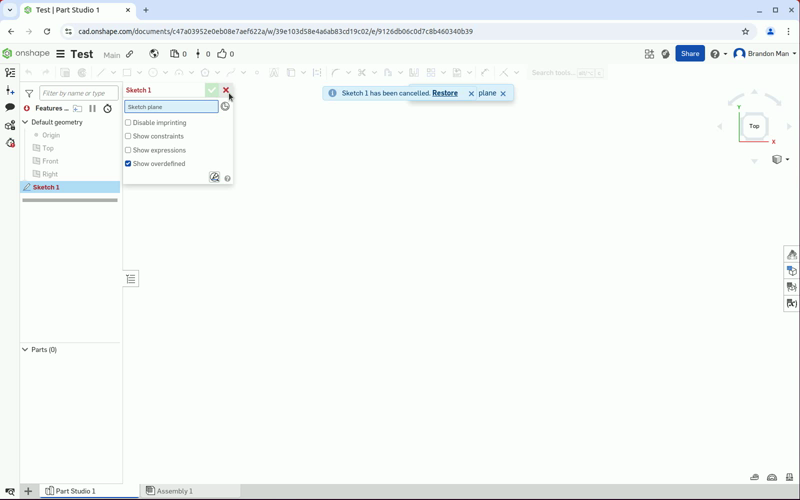
mouse_move(73, 150)
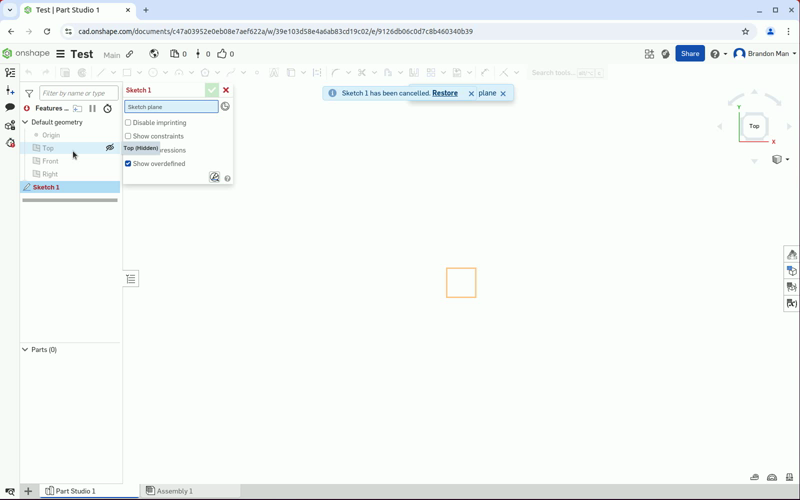
click(73, 150)
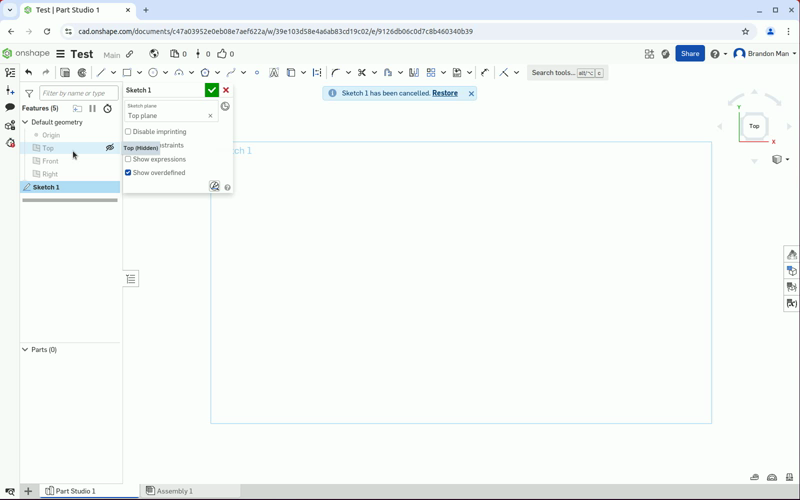
mouse_move(73, 352)
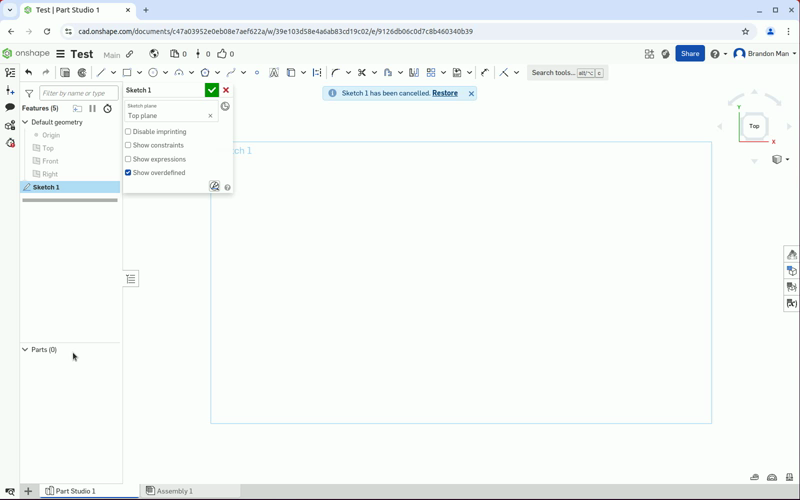
key(y)
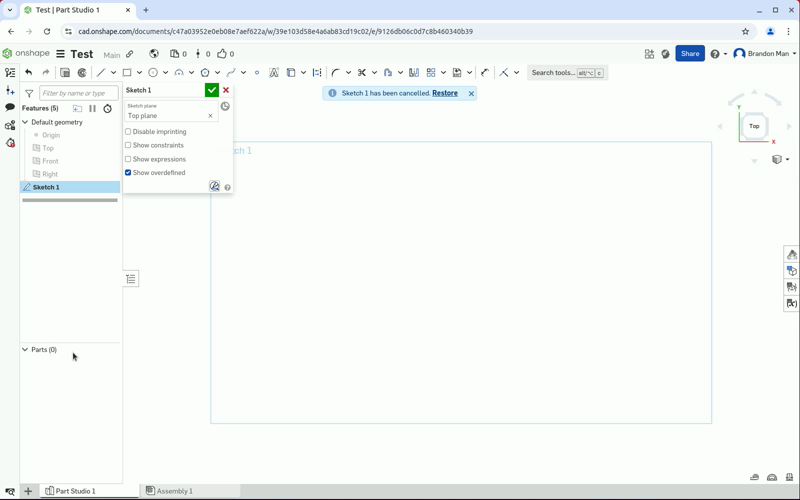
key(l)
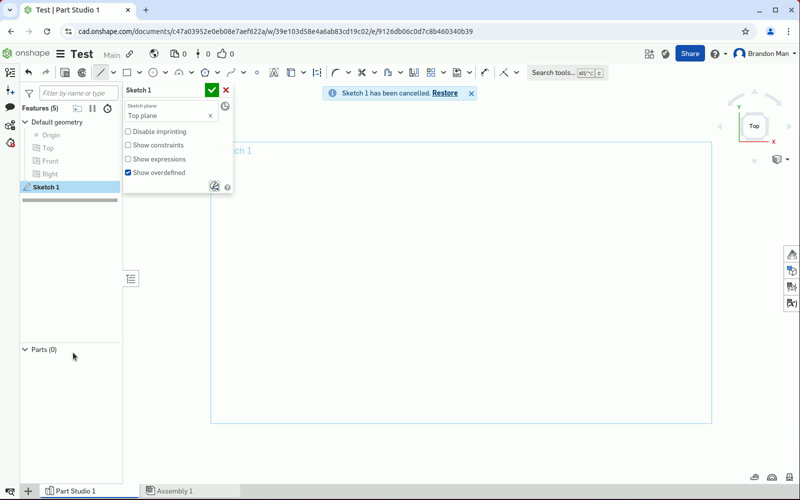
key_down(shift)
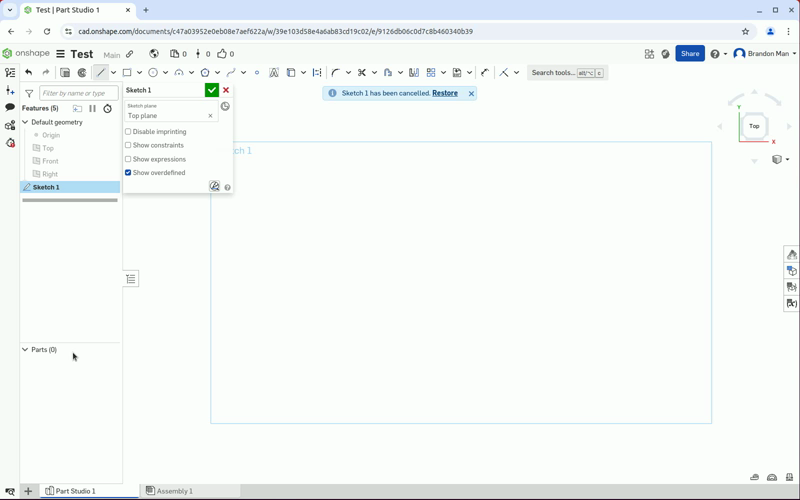
mouse_move(348, 357)
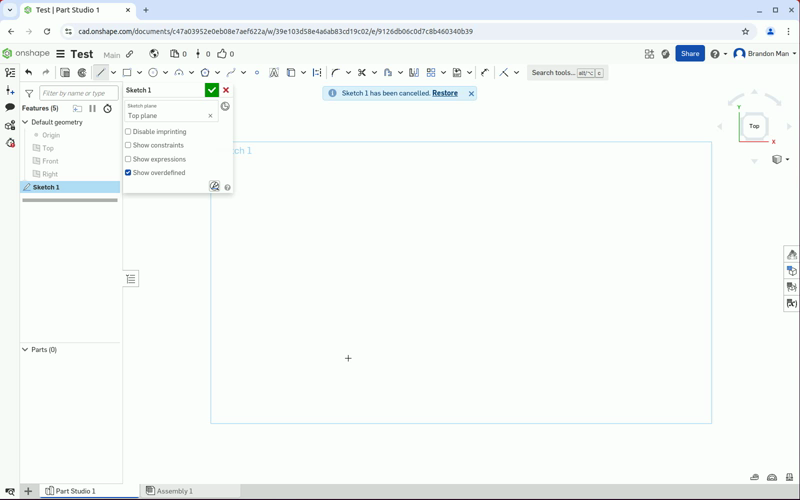
click(348, 357)
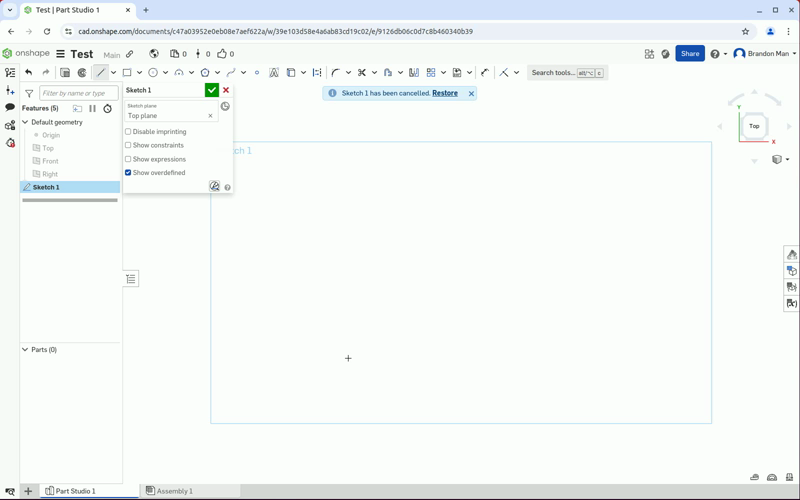
key_up(shift)
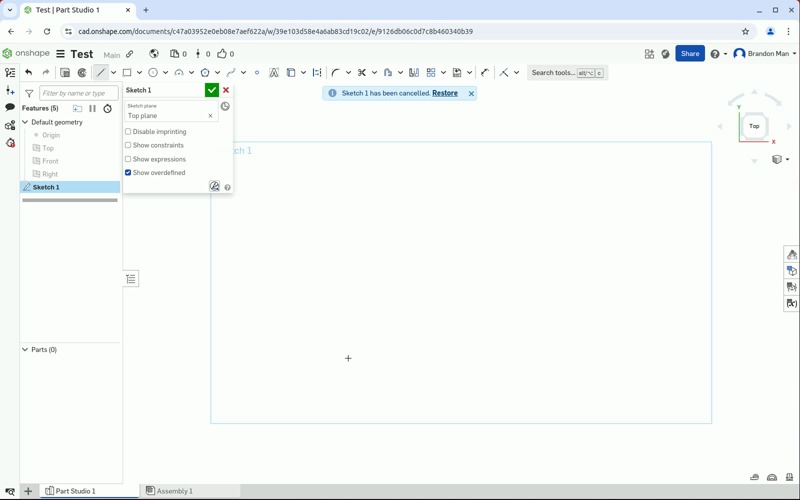
key_down(shift)
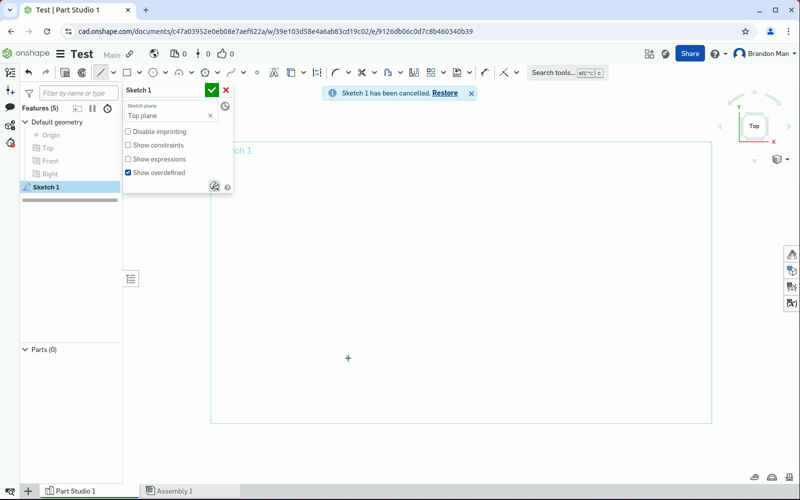
mouse_move(572, 357)
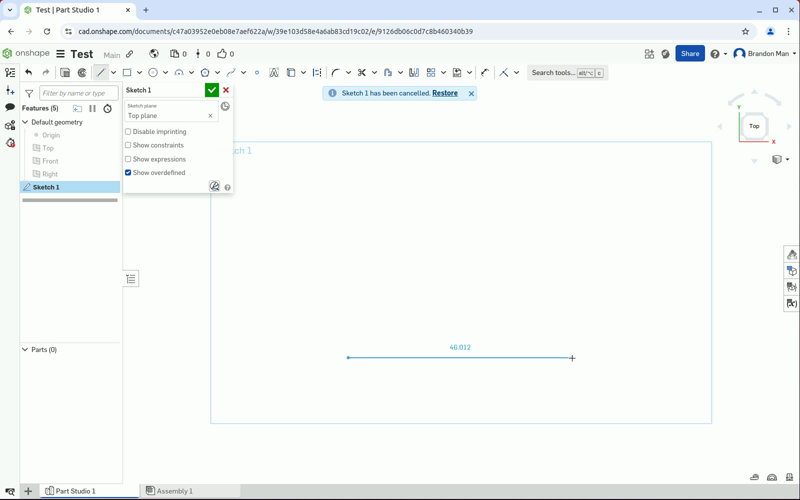
click(572, 357)
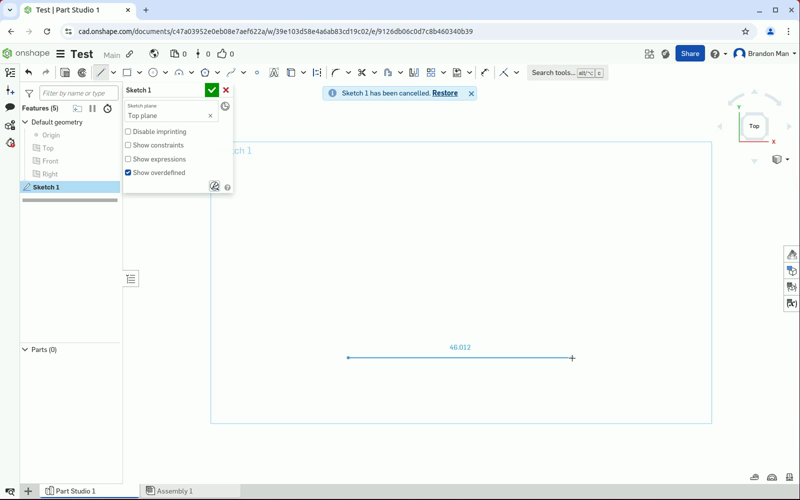
key_up(shift)
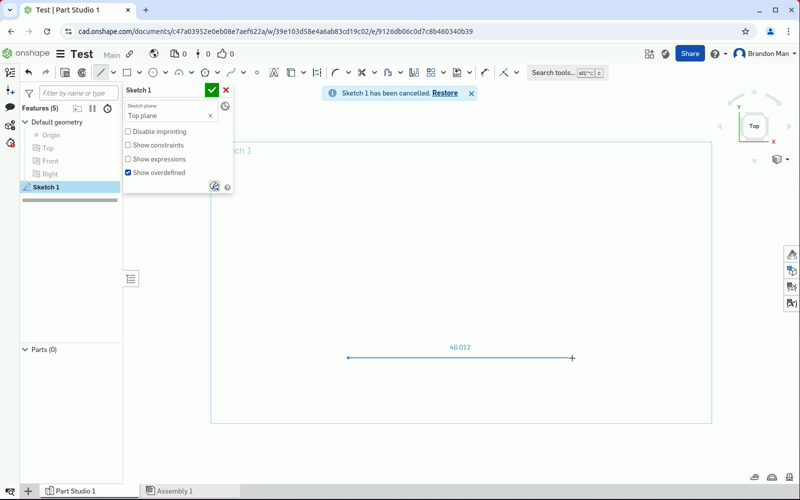
key_down(shift)
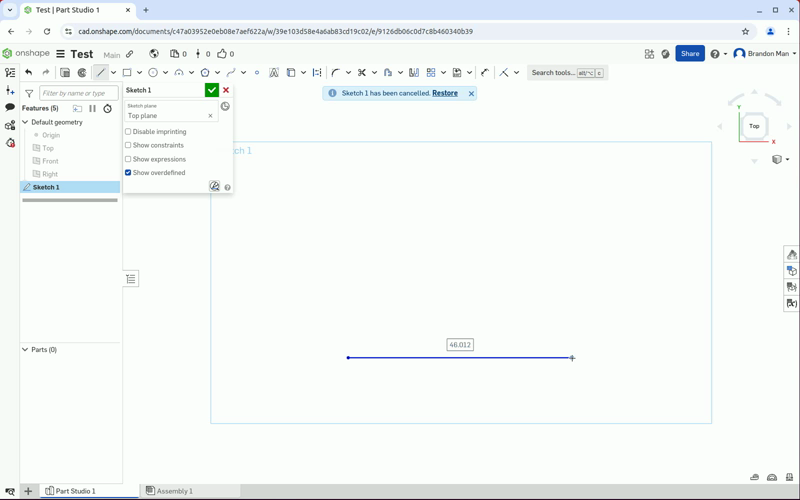
mouse_move(572, 209)
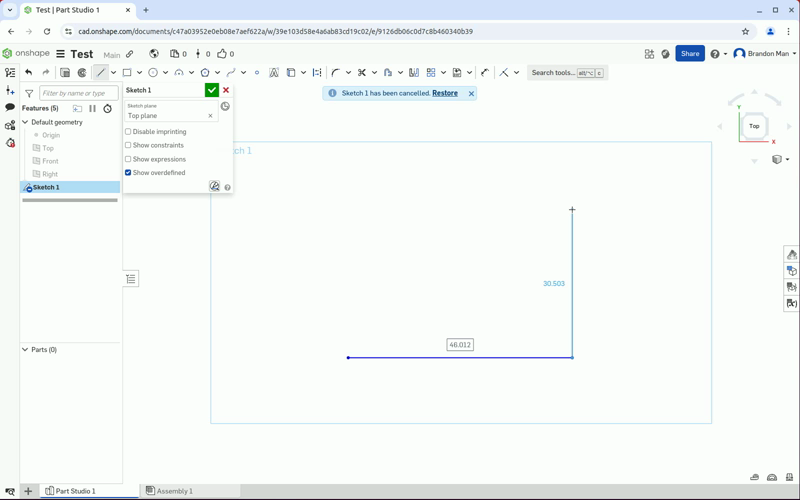
click(572, 209)
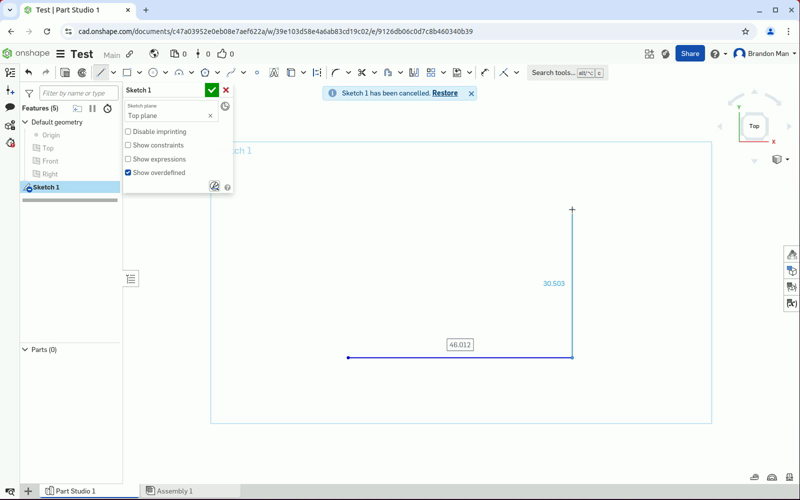
key_up(shift)
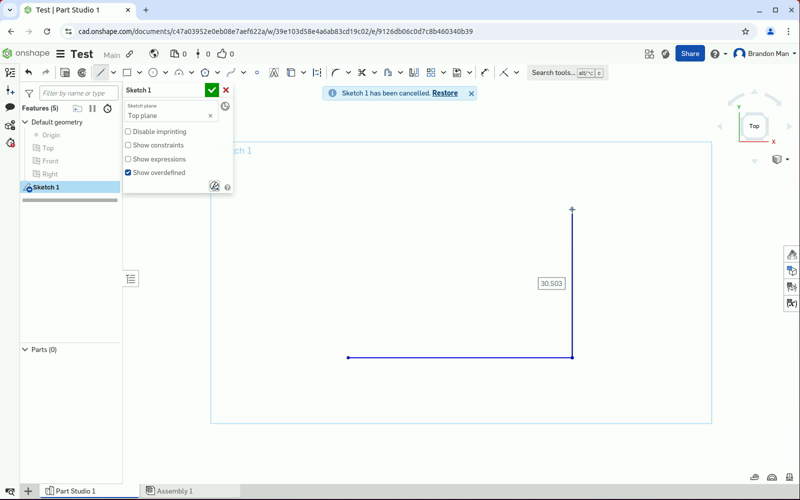
key_down(shift)
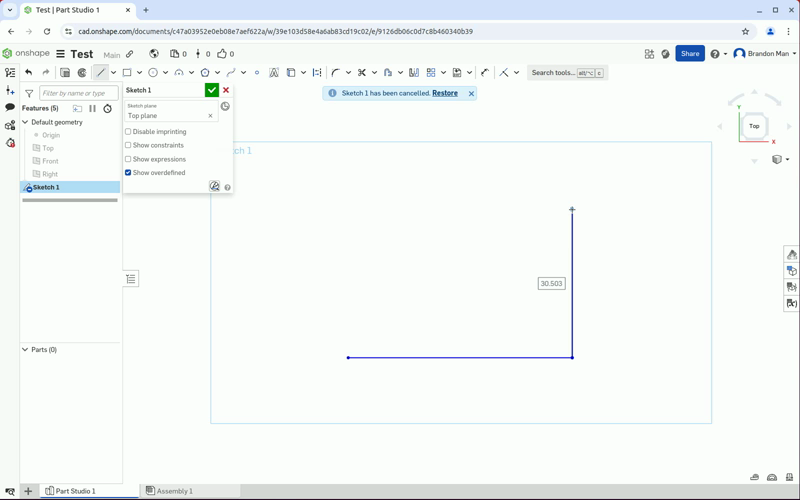
mouse_move(348, 209)
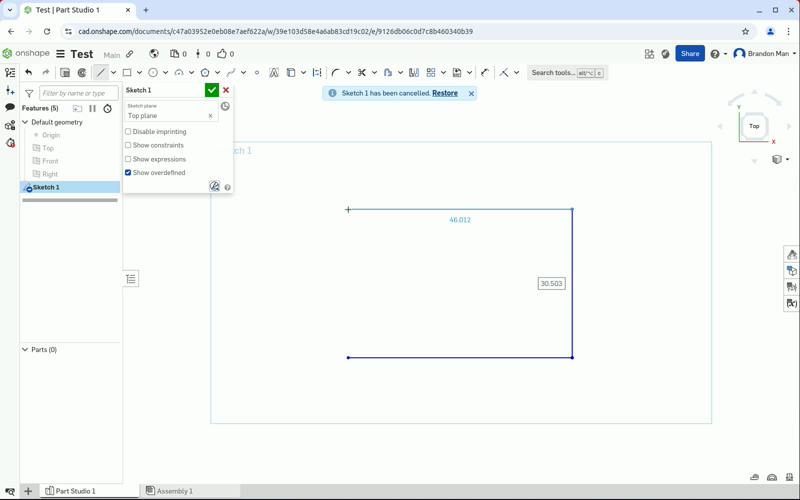
click(348, 209)
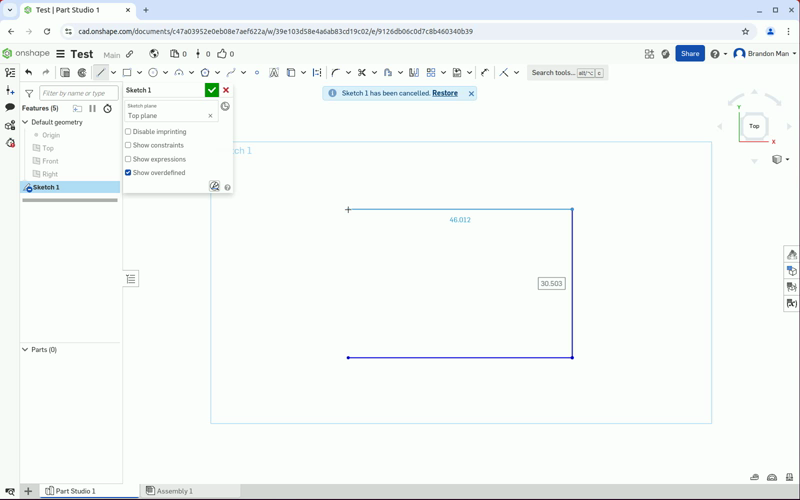
key_up(shift)
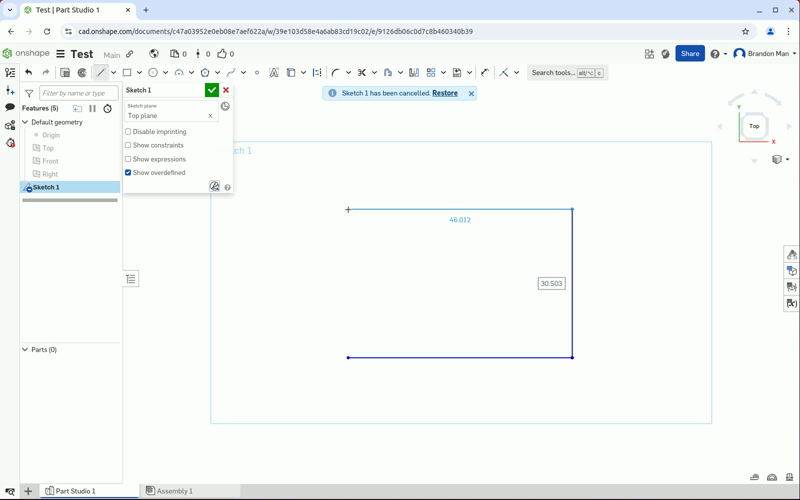
key_down(shift)
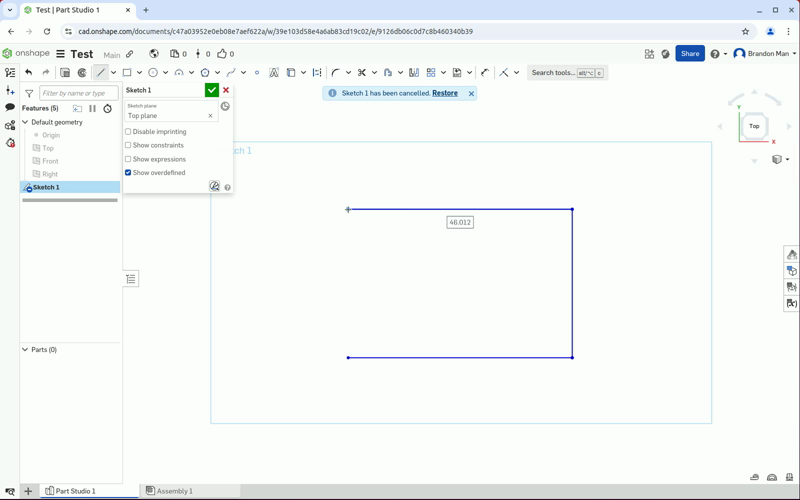
mouse_move(348, 357)
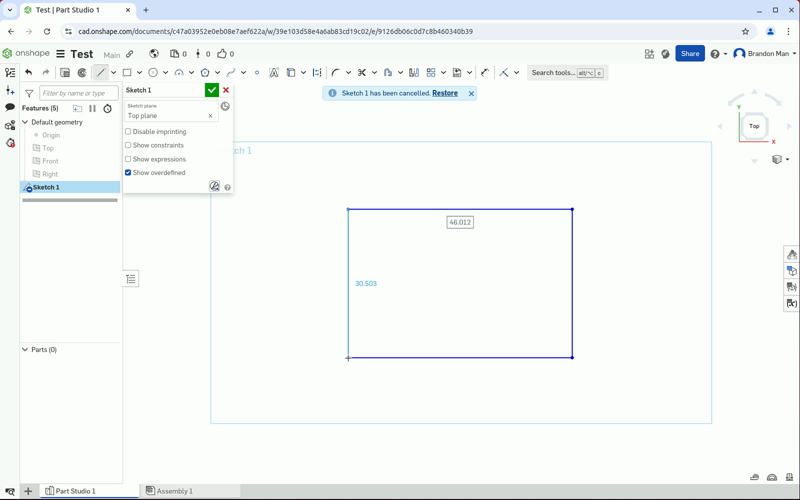
key_up(shift)
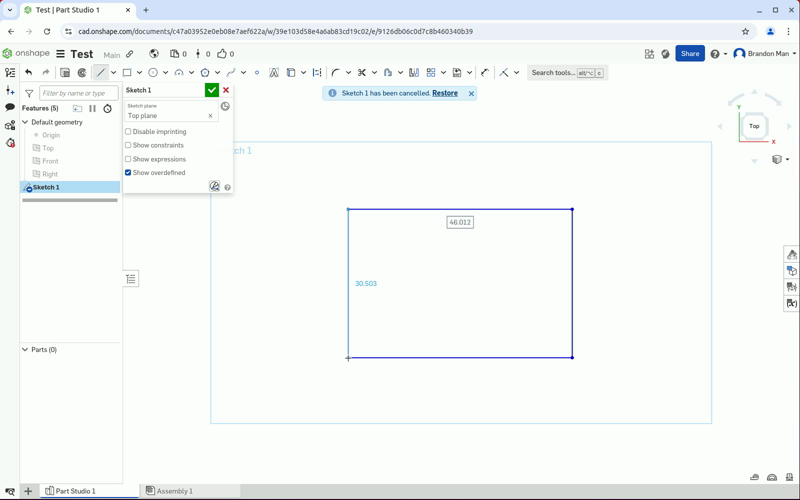
click(348, 357)
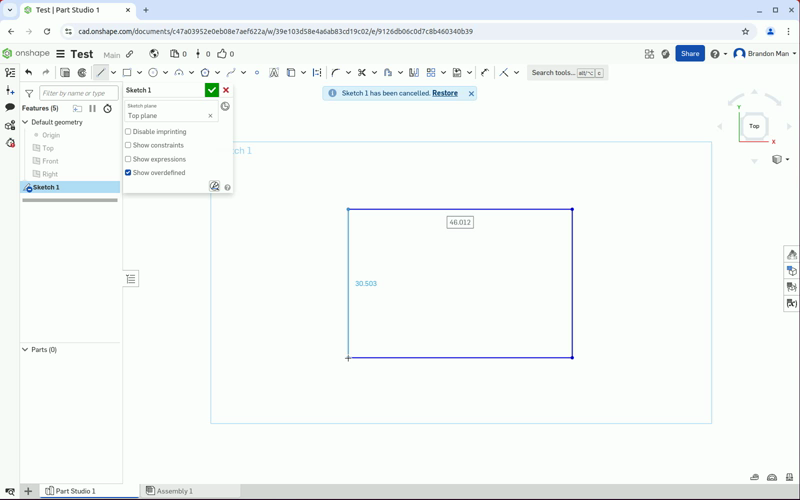
key(esc)
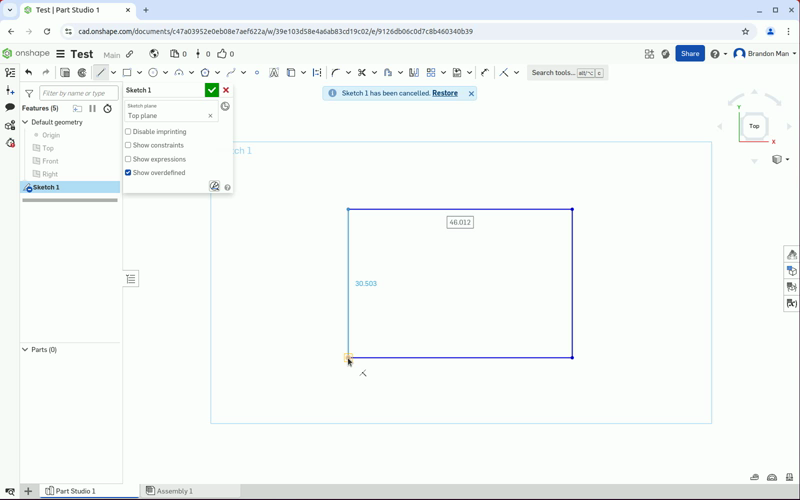
mouse_move(473, 285)
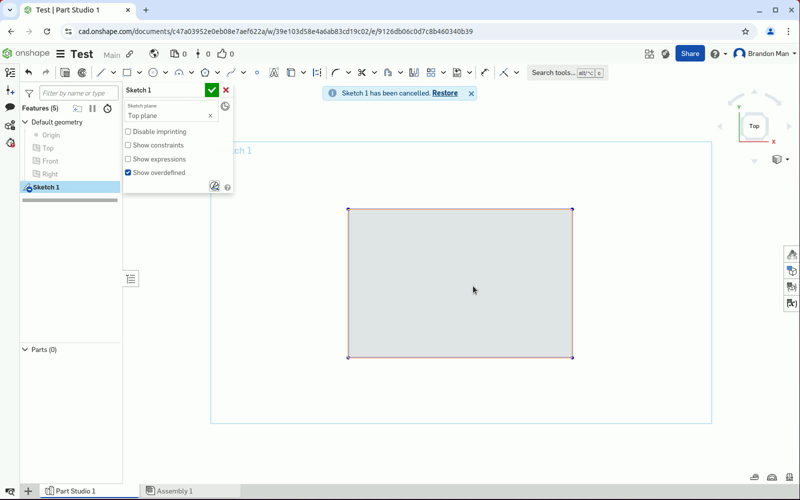
click(473, 285)
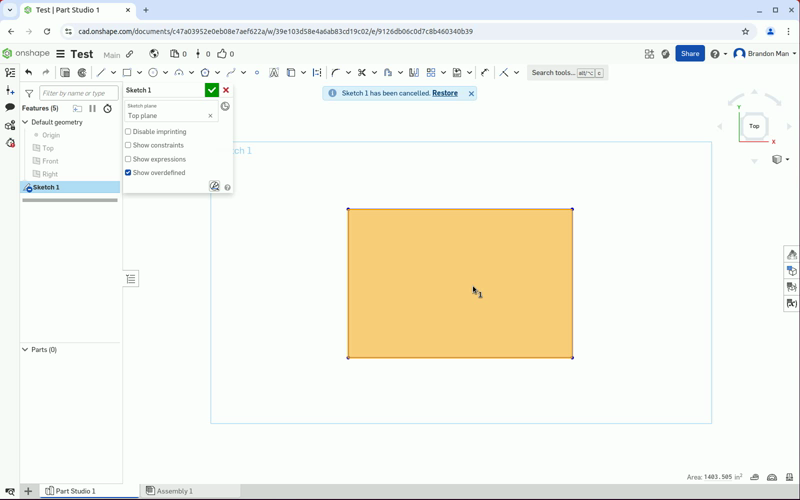
mouse_move(73, 352)
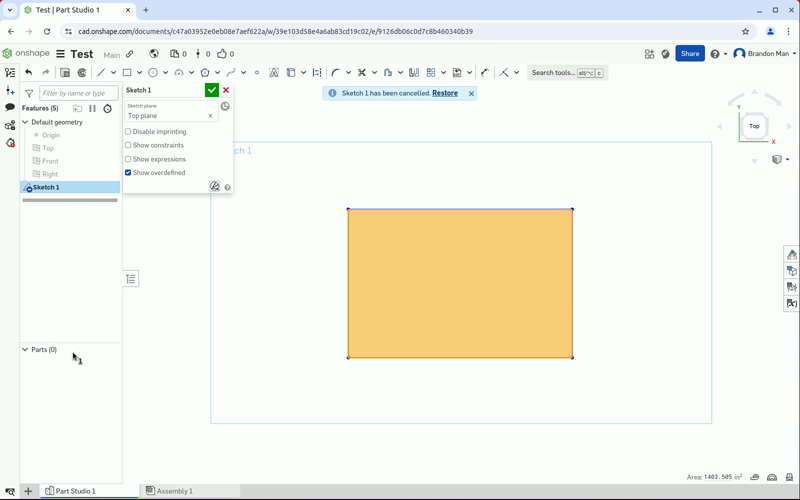
key(shift+y)
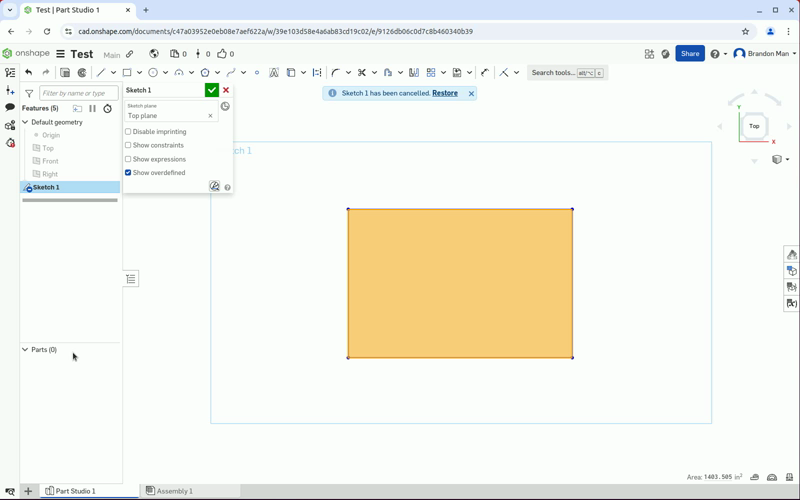
key(shift+e)
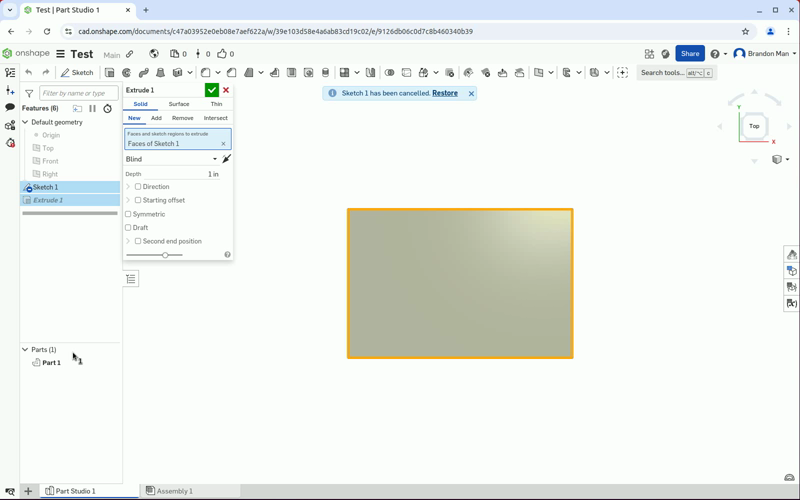
mouse_move(143, 106)
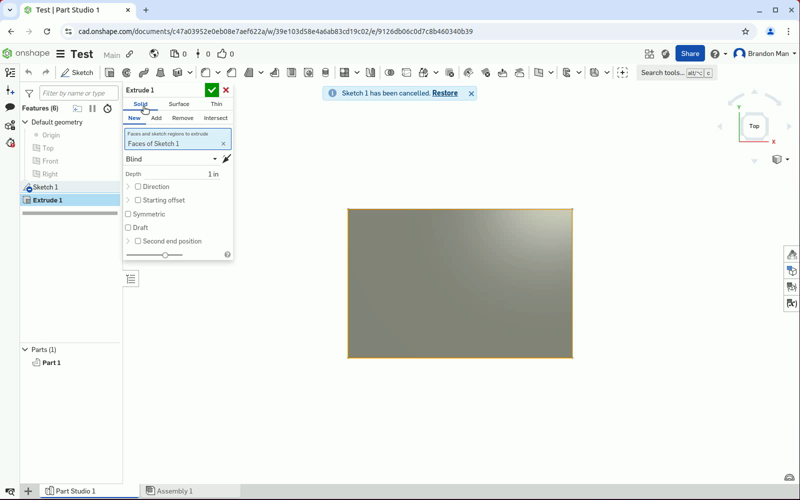
click(143, 106)
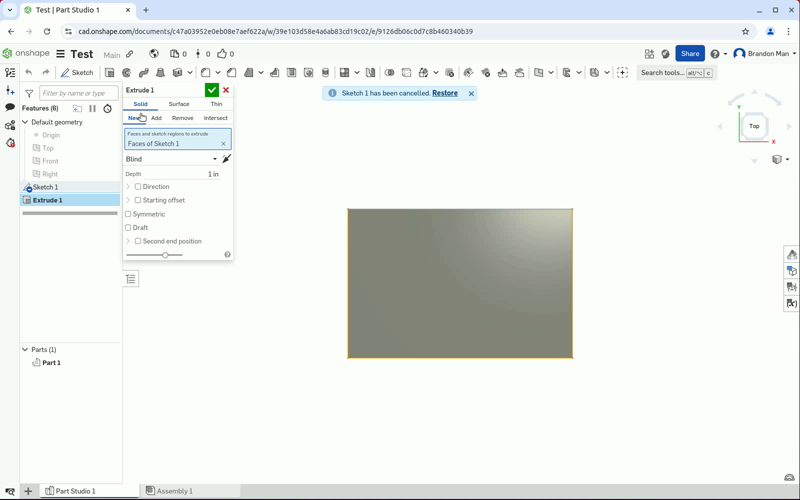
mouse_move(137, 120)
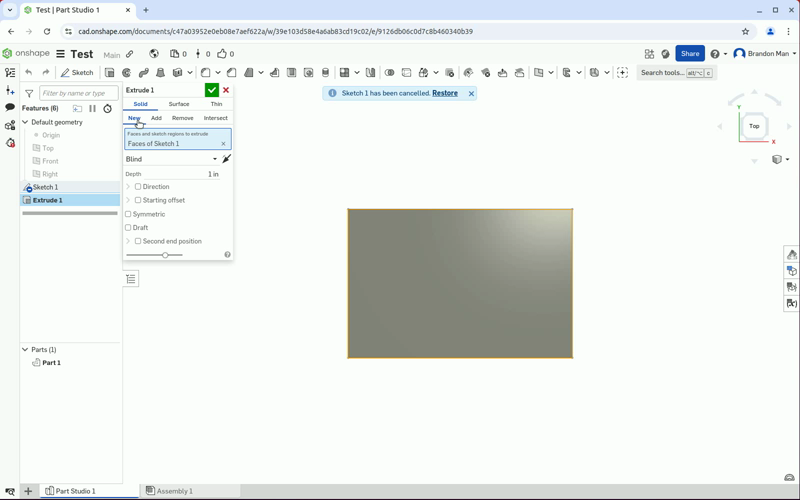
click(137, 120)
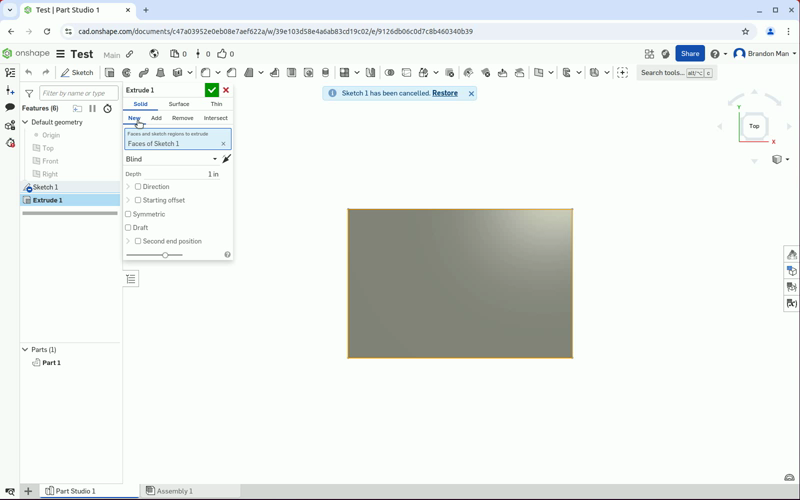
key(tab, 4)
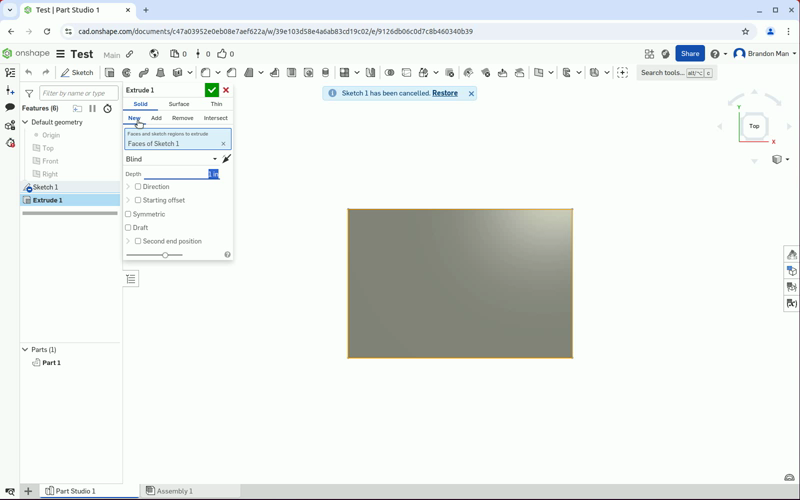
text(23.108)
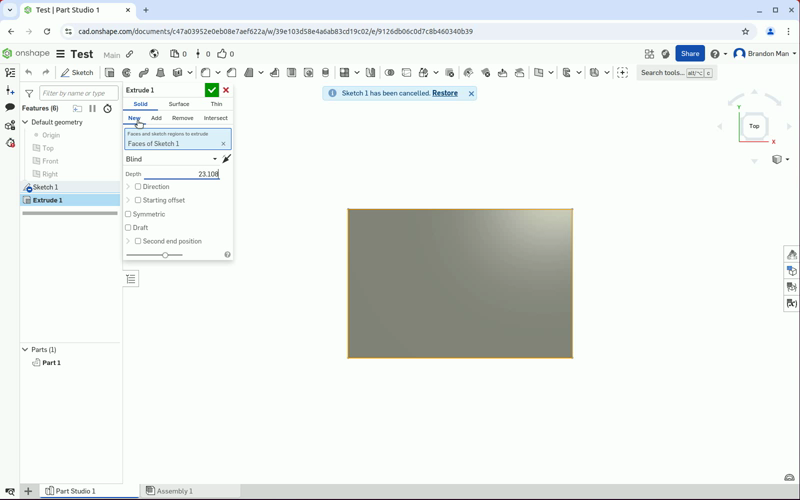
key(enter)
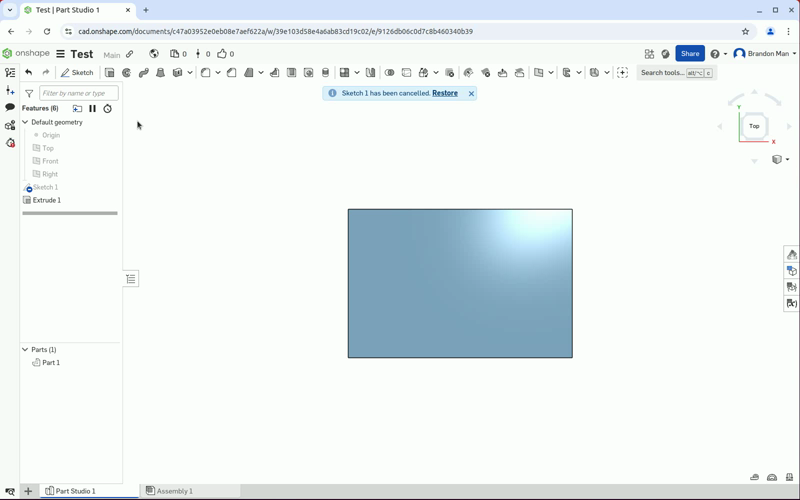
key(shift+h)
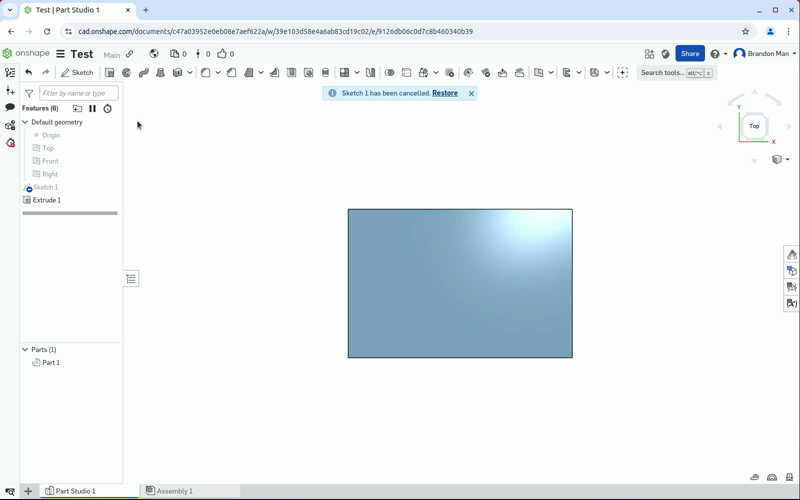
key(shift+h)
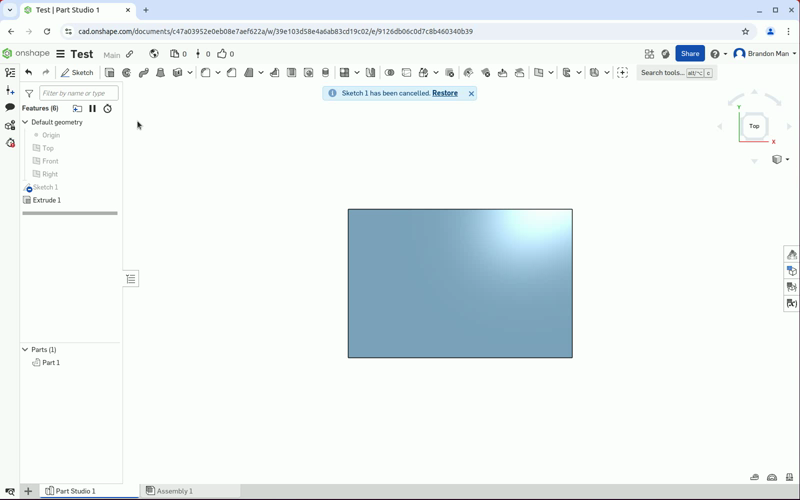
mouse_move(73, 189)
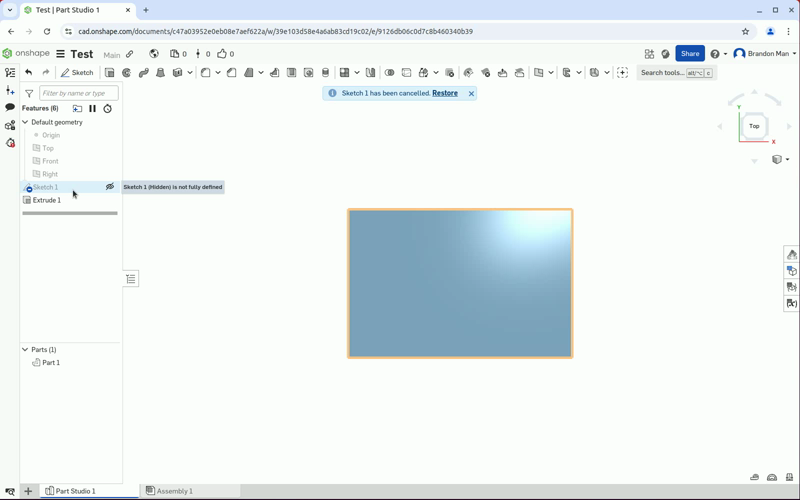
click(73, 189)
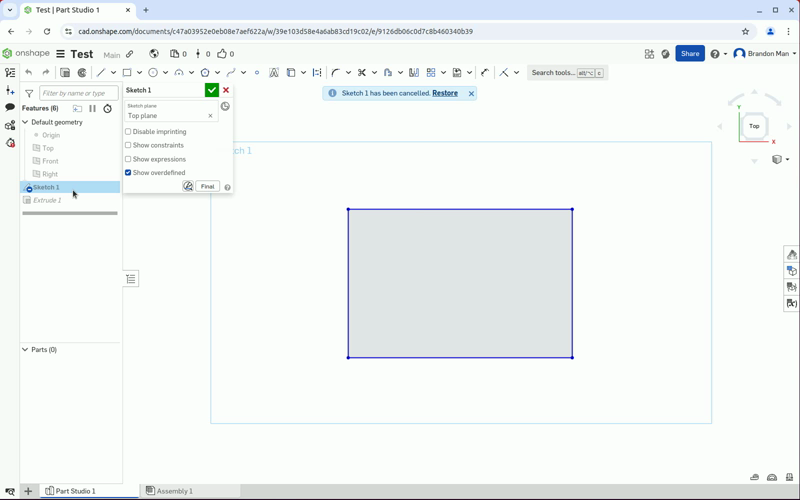
mouse_move(229, 92)
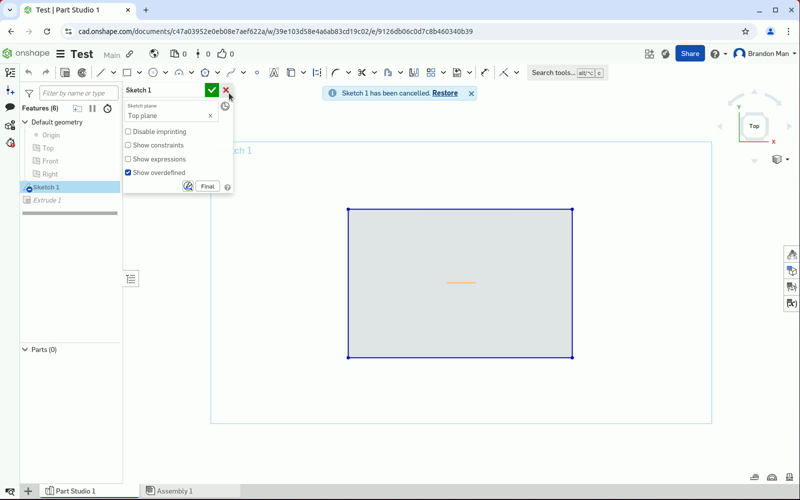
click(229, 92)
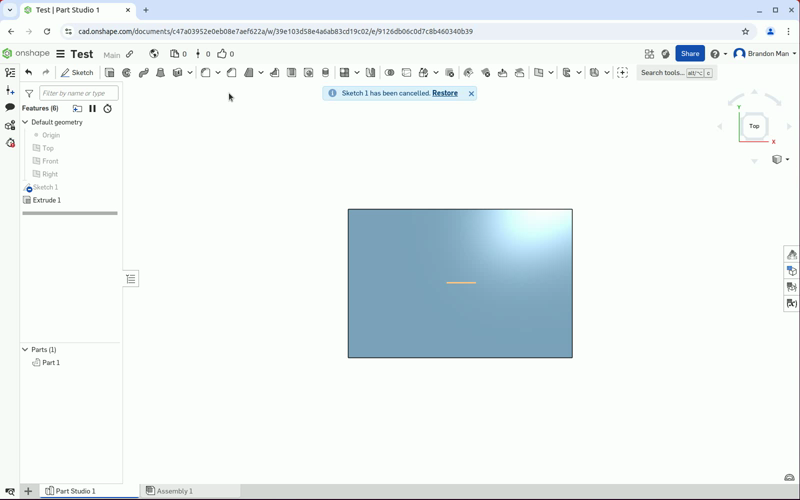
mouse_move(541, 75)
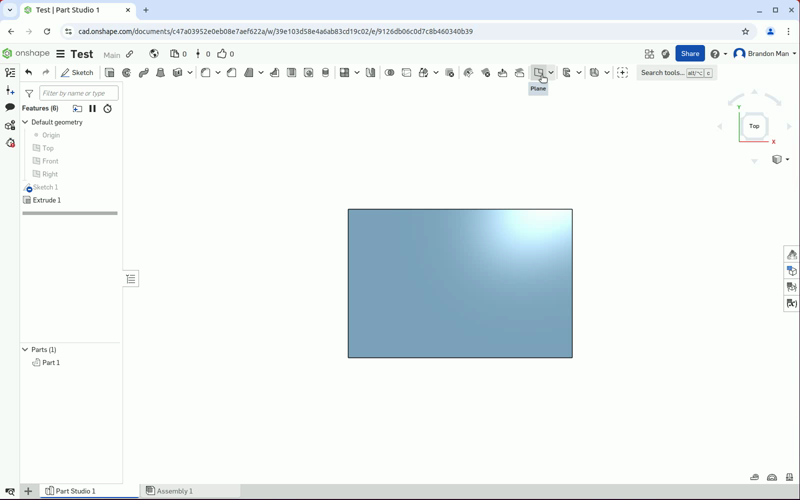
click(541, 75)
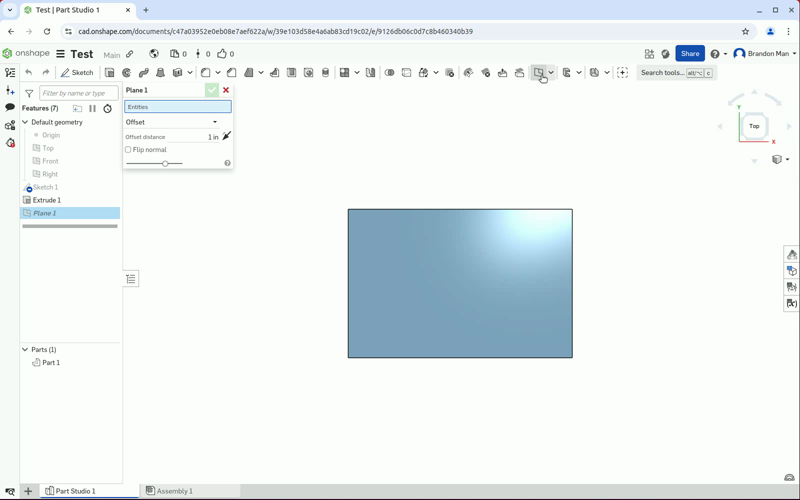
mouse_move(73, 150)
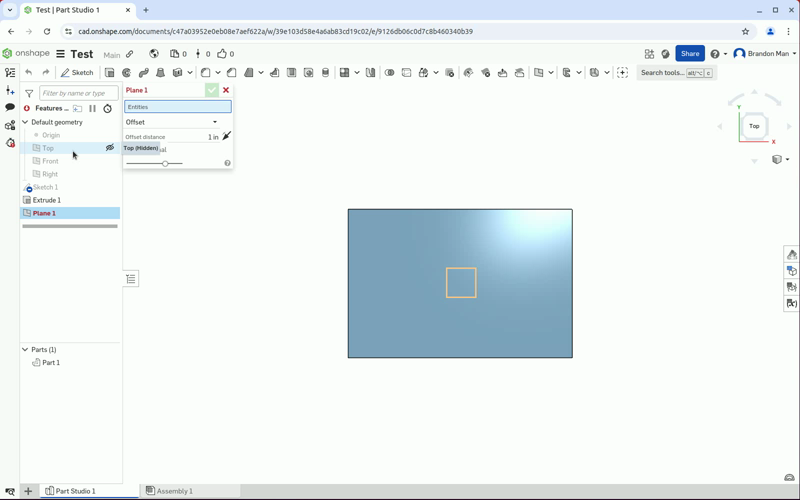
click(73, 150)
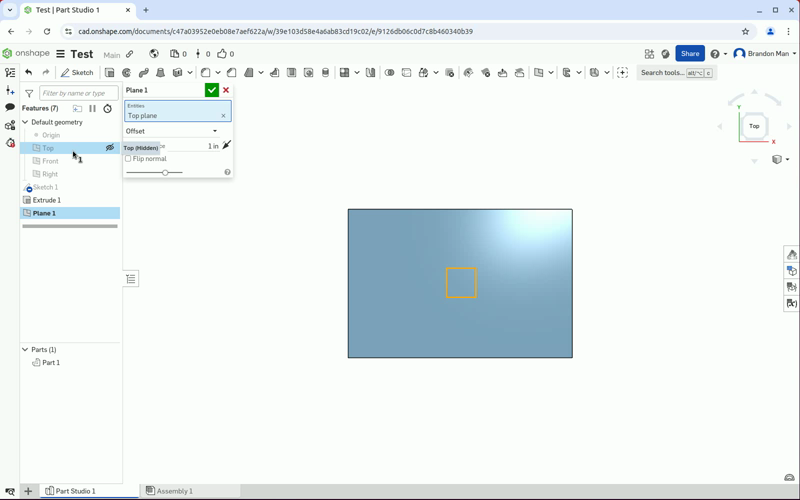
key(tab, 2)
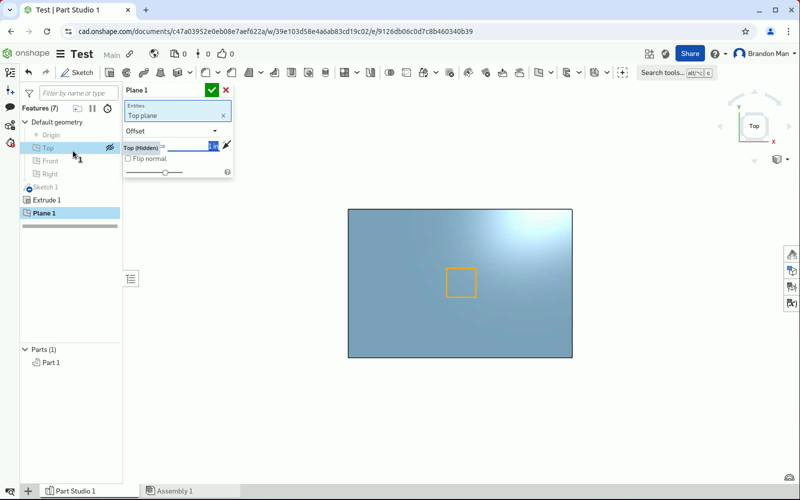
text(23.108)
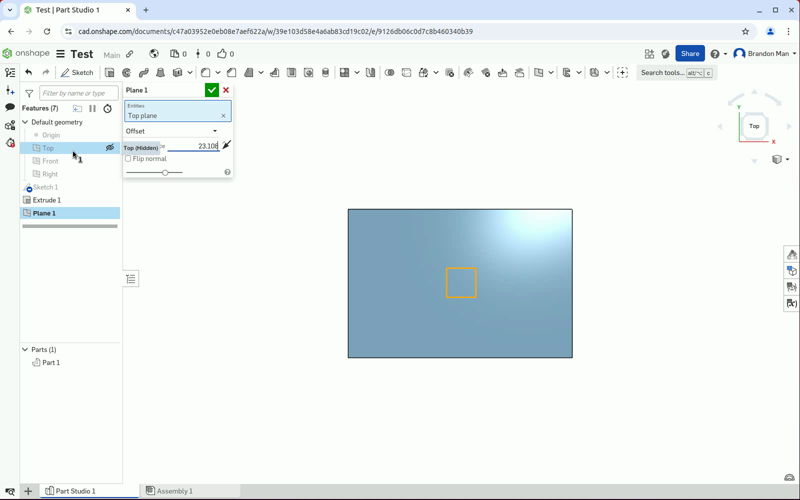
key(enter, 2)
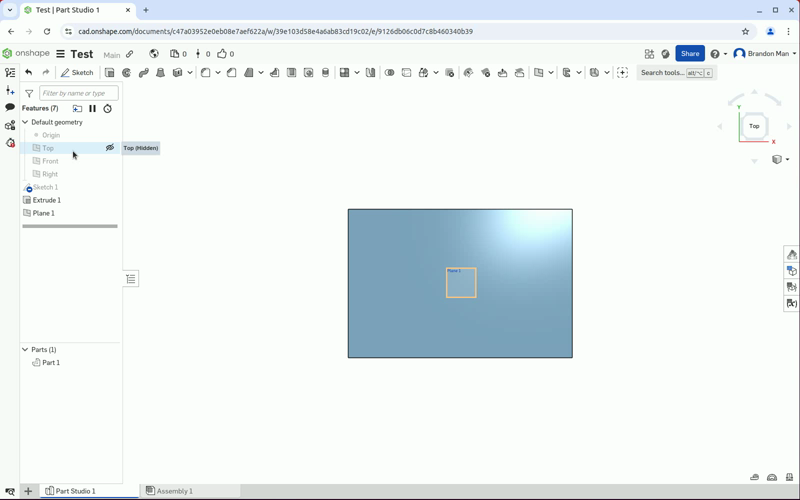
key(shift+s)
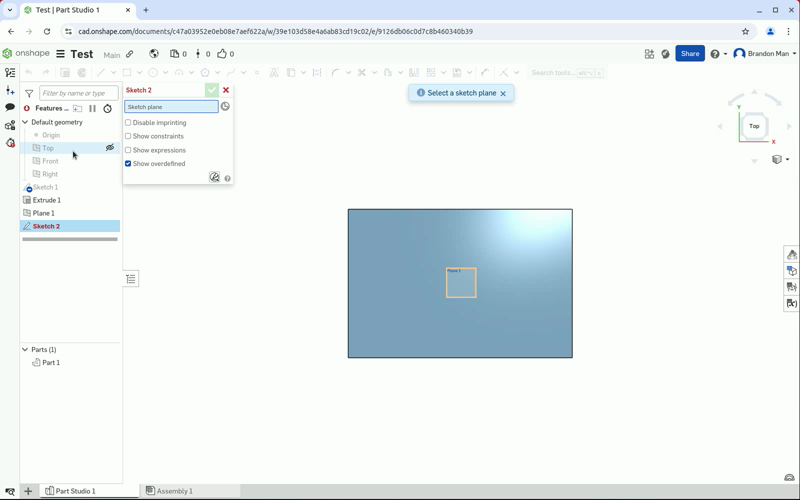
mouse_move(73, 215)
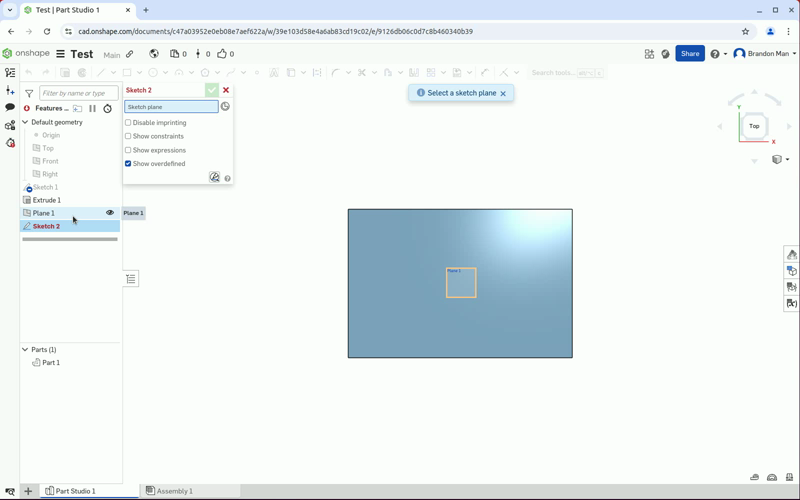
click(73, 215)
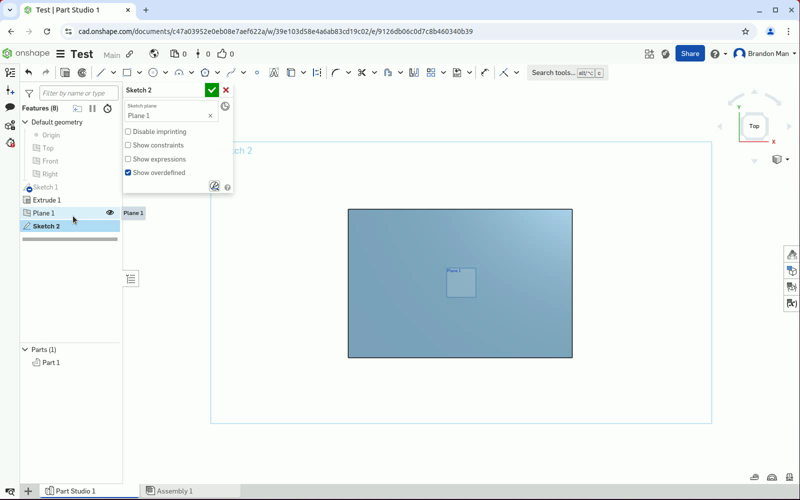
mouse_move(73, 352)
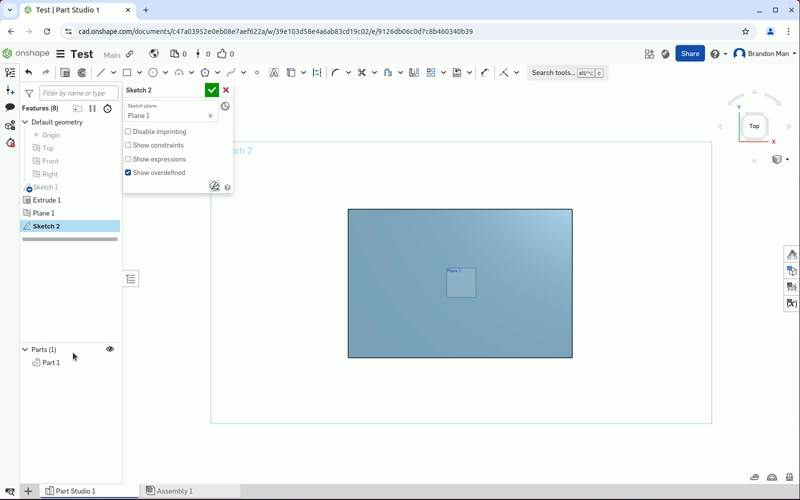
key(y)
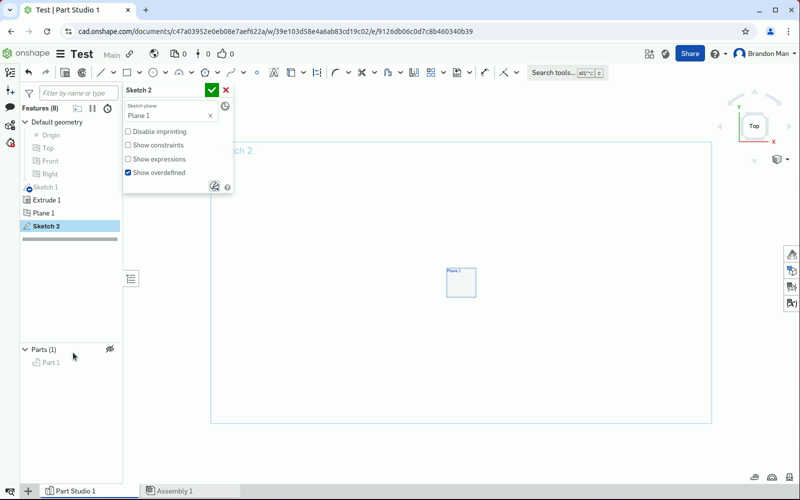
key(c)
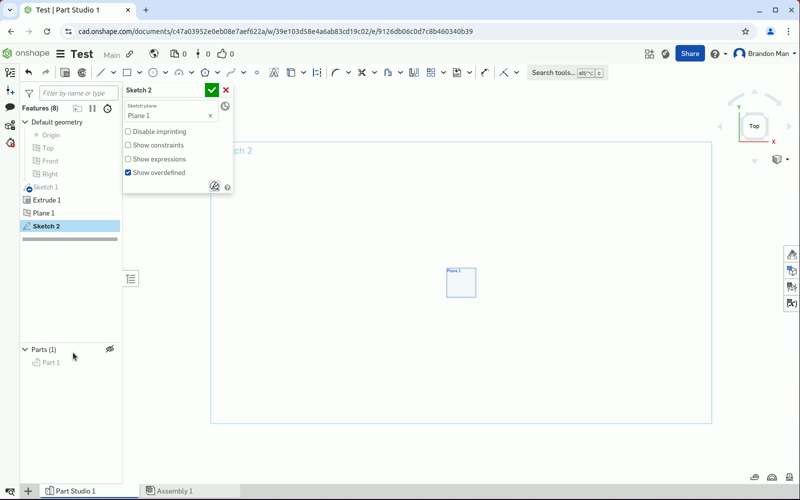
key_down(shift)
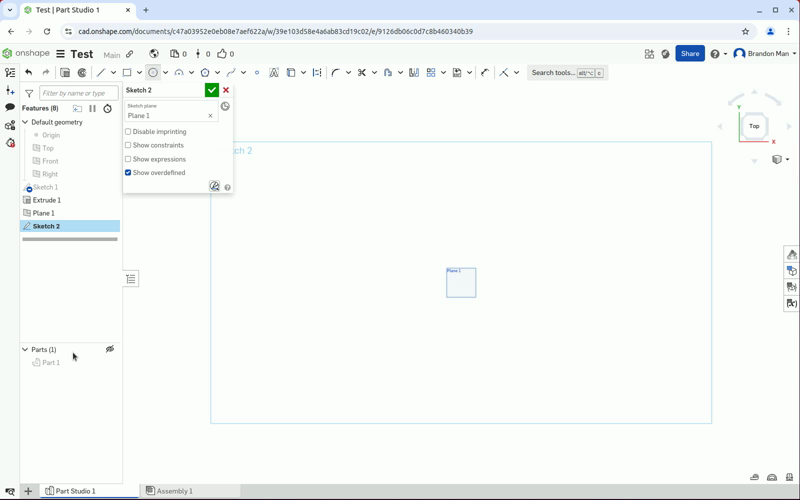
mouse_move(412, 262)
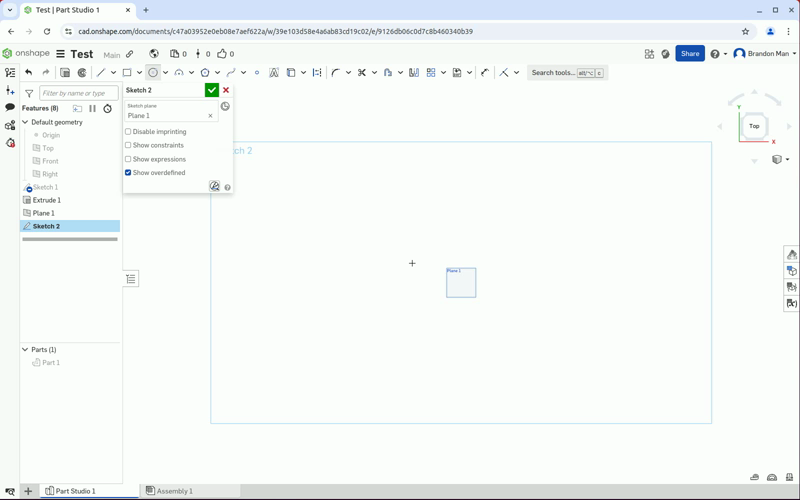
click(412, 262)
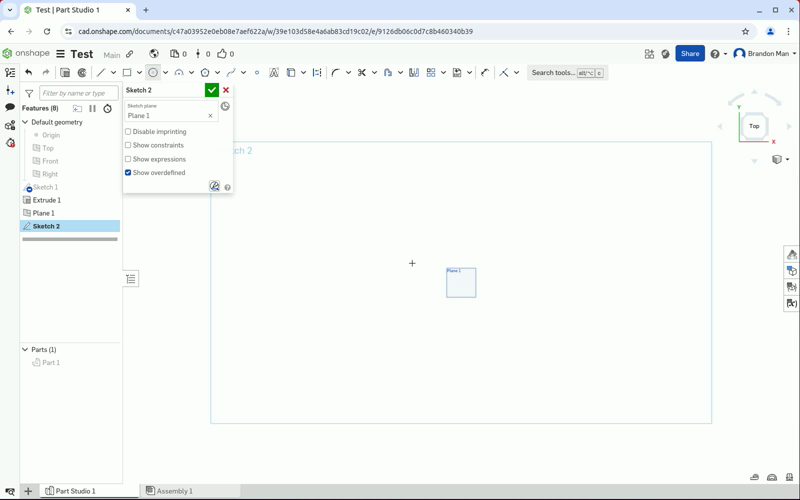
key_up(shift)
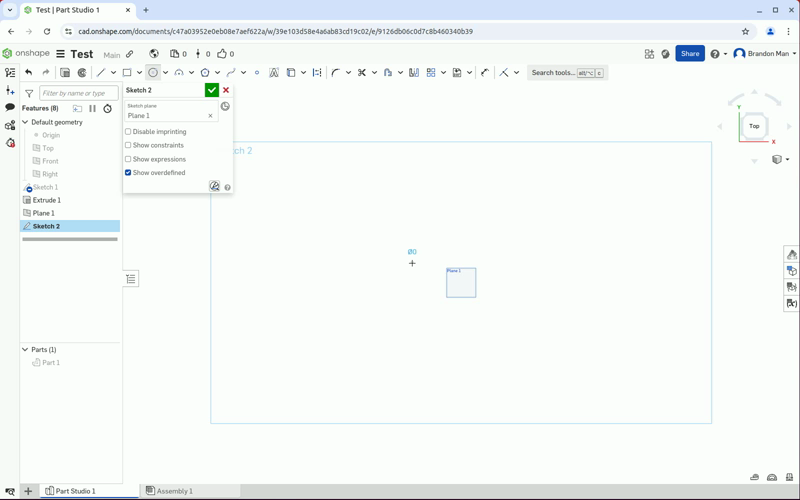
mouse_move(444, 262)
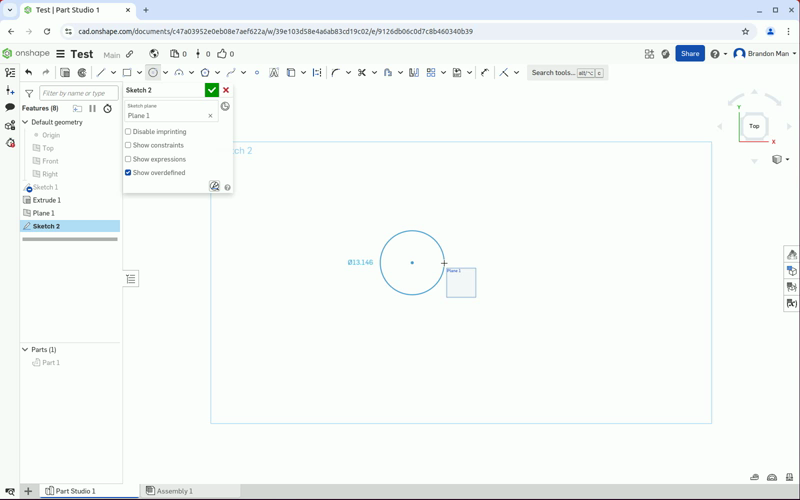
click(444, 262)
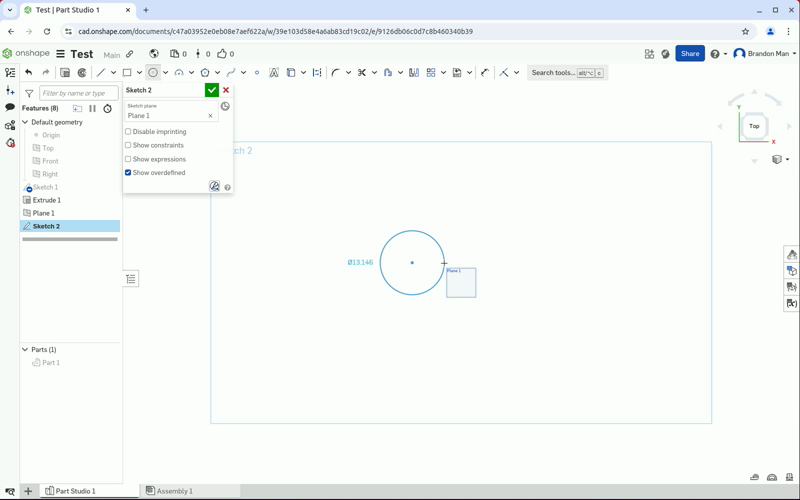
key(esc)
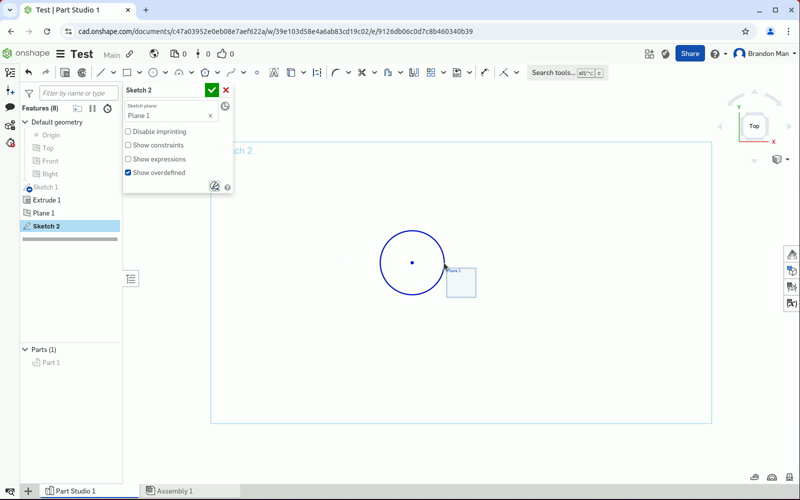
mouse_move(407, 237)
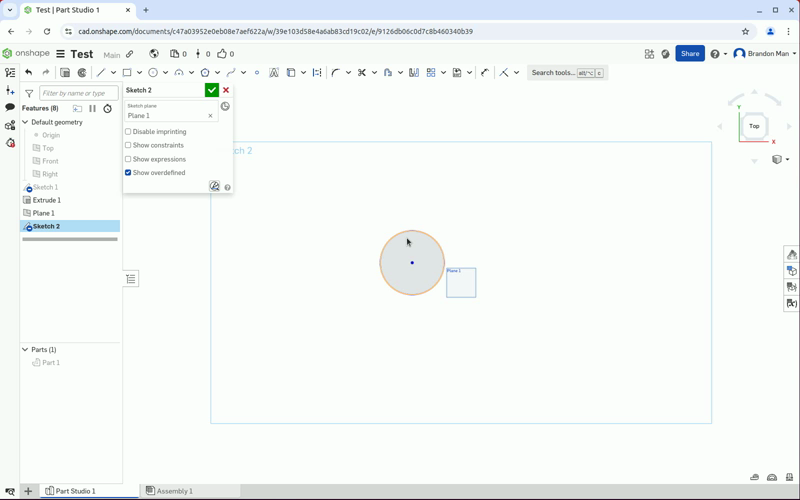
click(407, 237)
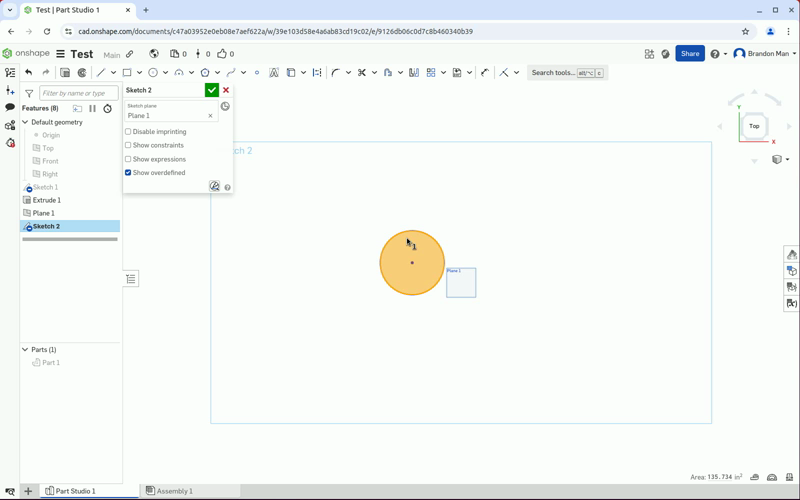
mouse_move(73, 352)
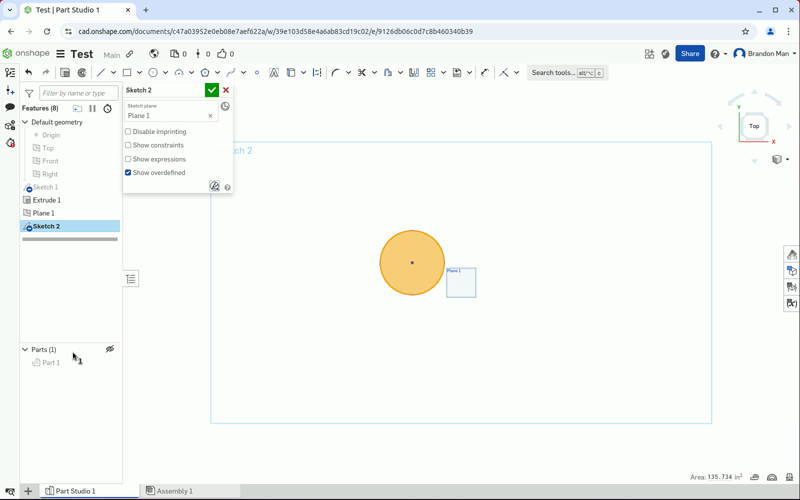
key(shift+y)
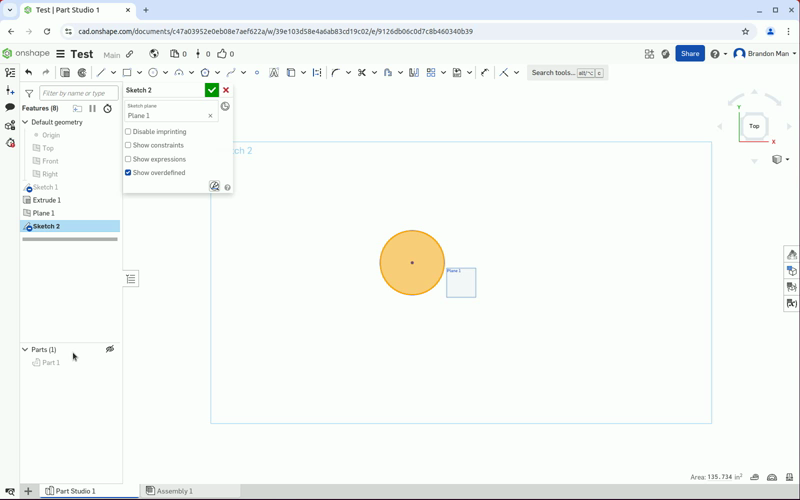
key(shift+e)
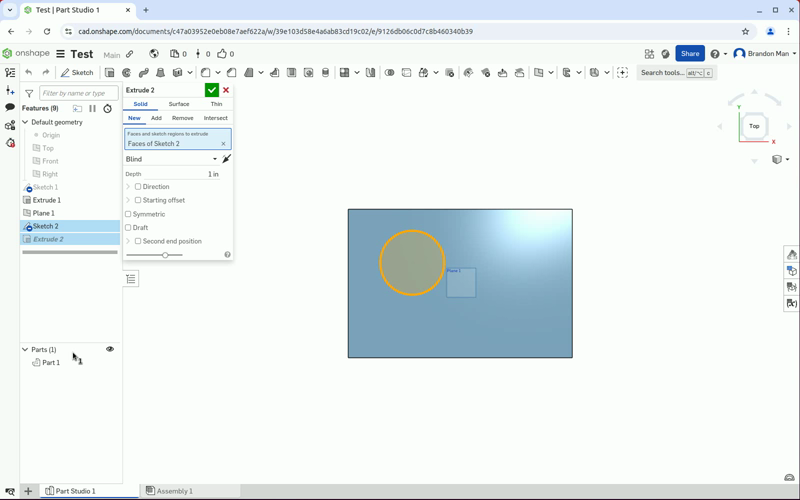
mouse_move(143, 106)
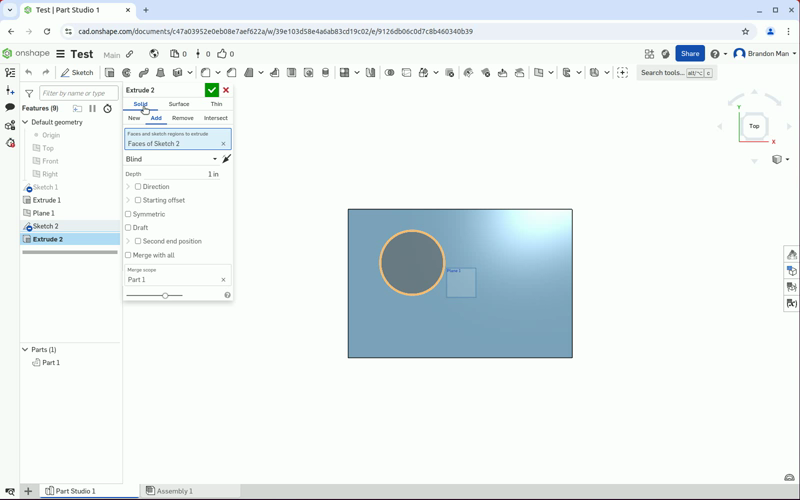
click(143, 106)
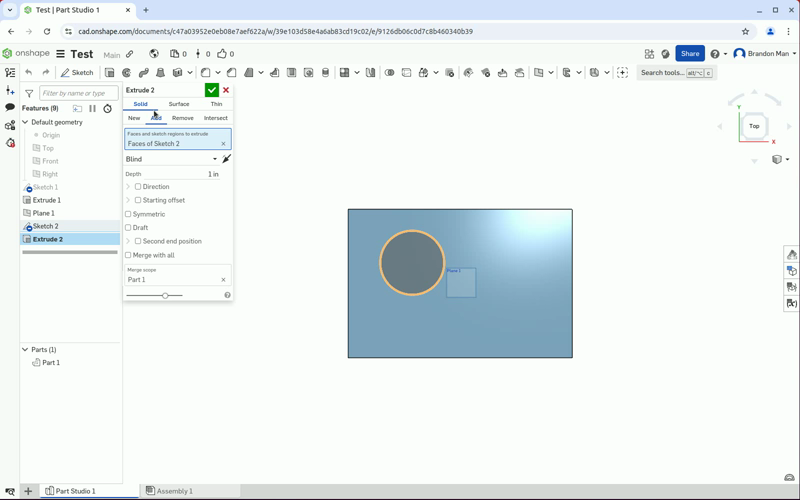
mouse_move(186, 120)
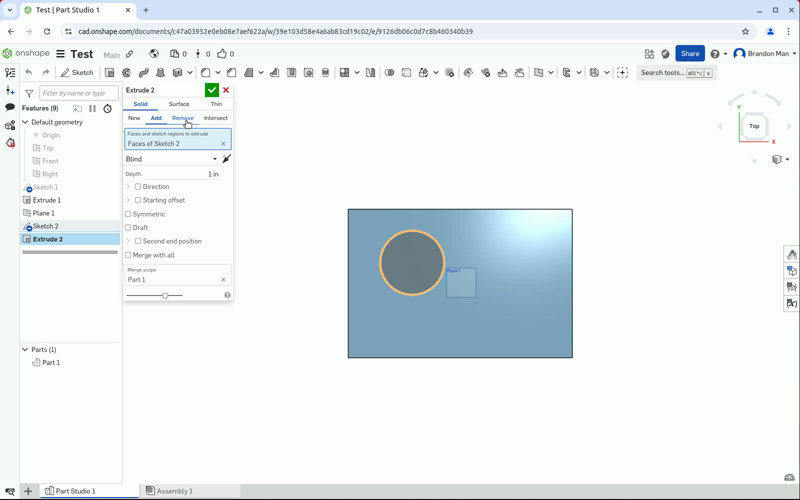
click(186, 120)
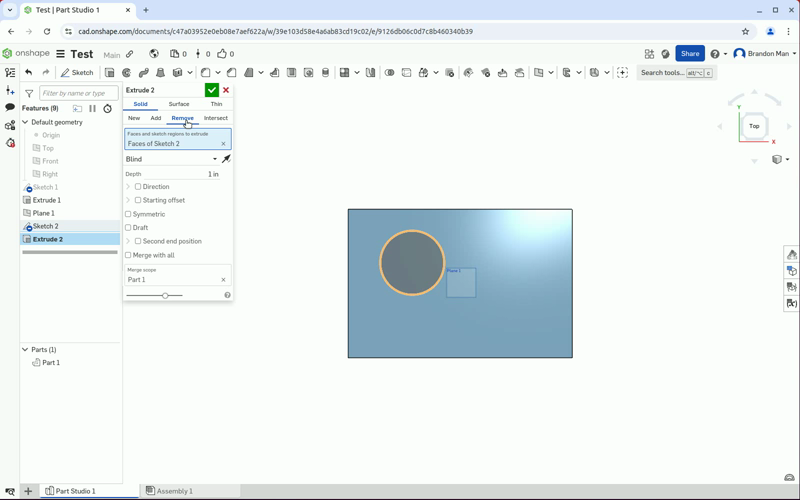
key(tab, 4)
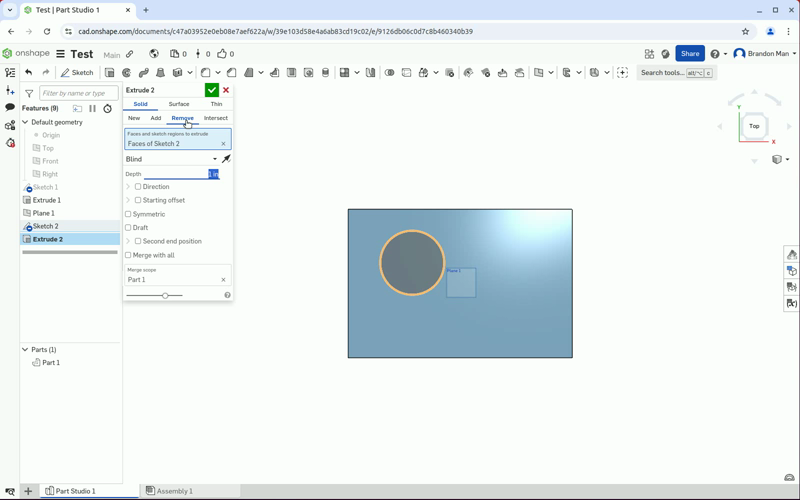
text(9.628)
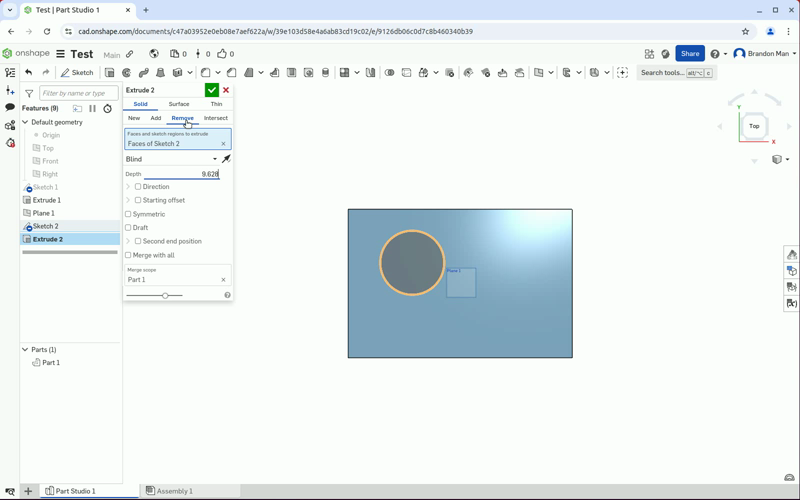
key(tab, 6)
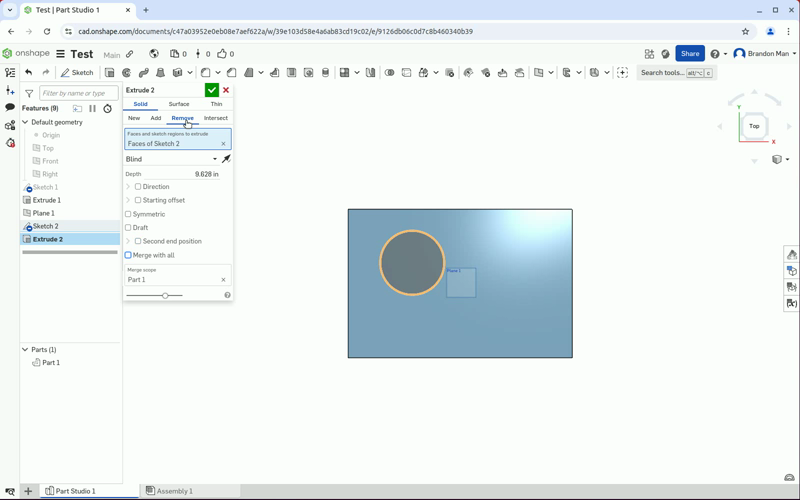
key(space)
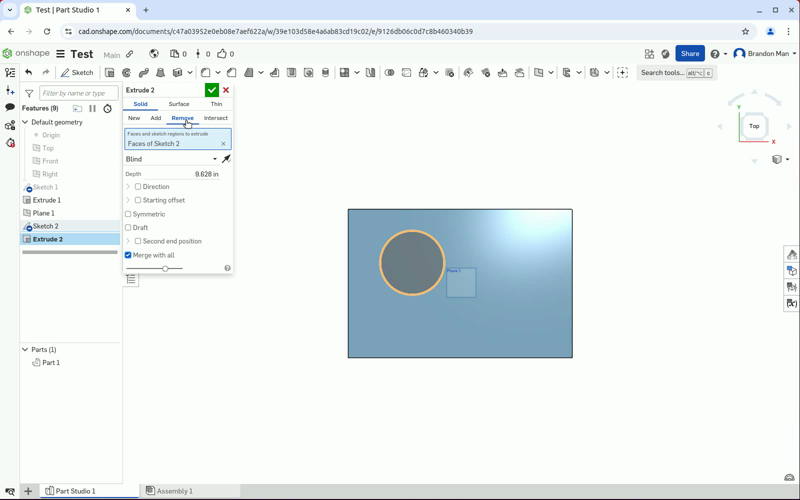
key(enter)
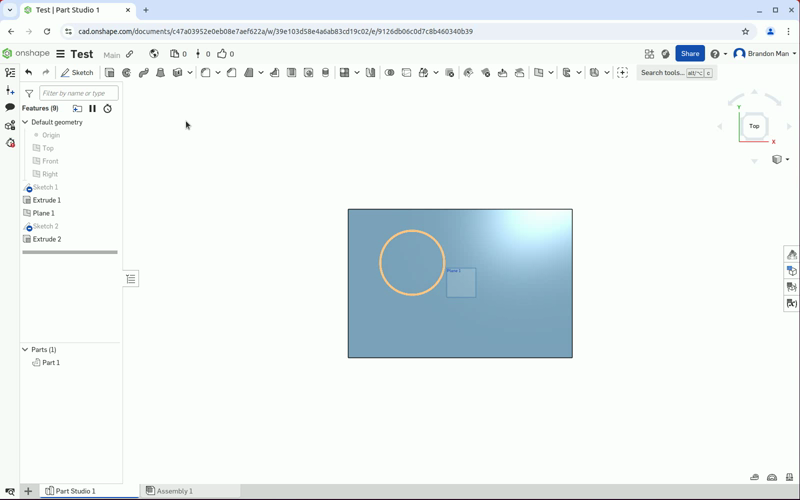
key(shift+h)
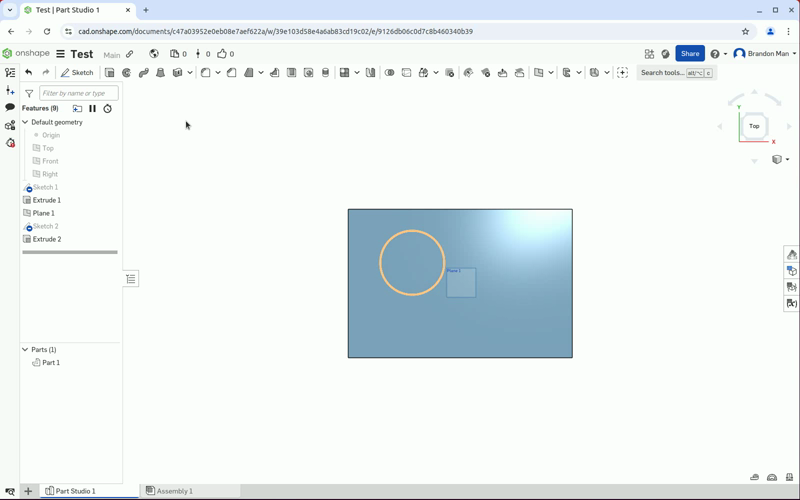
key(shift+h)
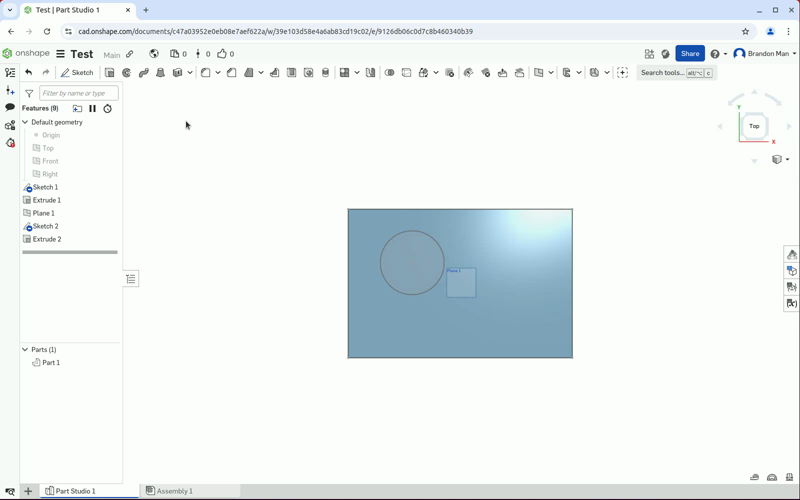
key(shift+7)
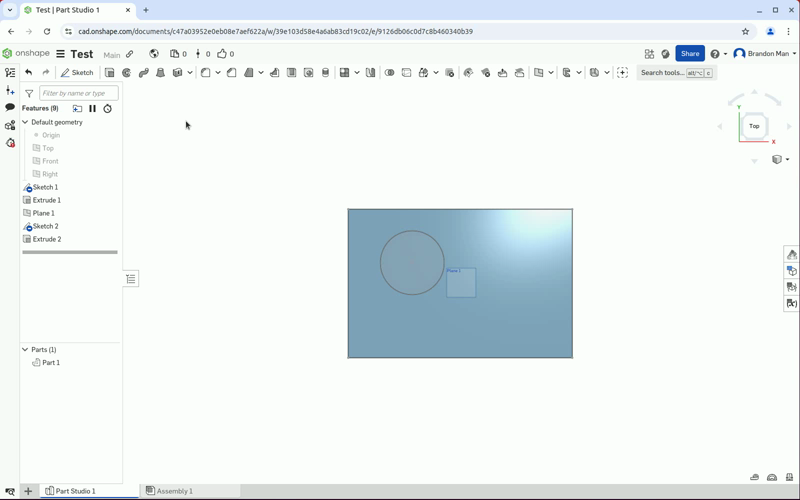
key(up, 3)
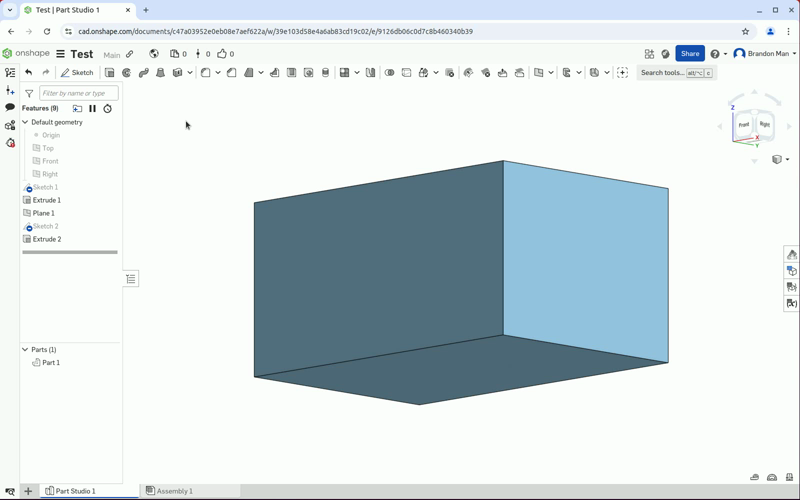
key(left, 3)
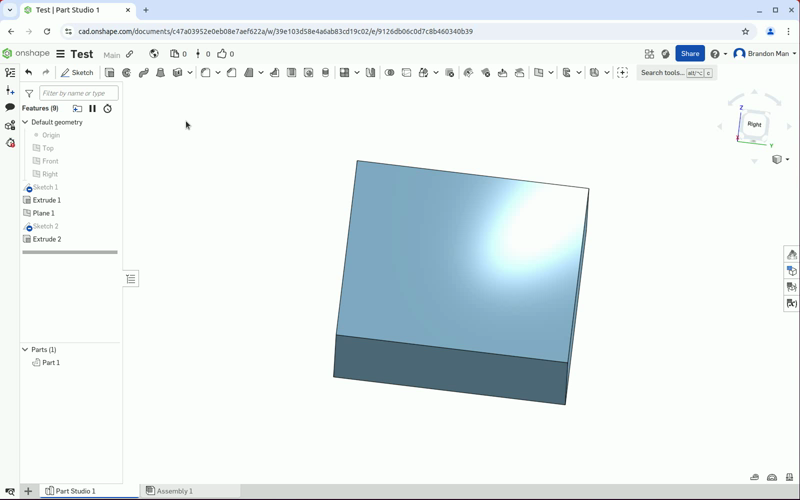
key(right, 3)
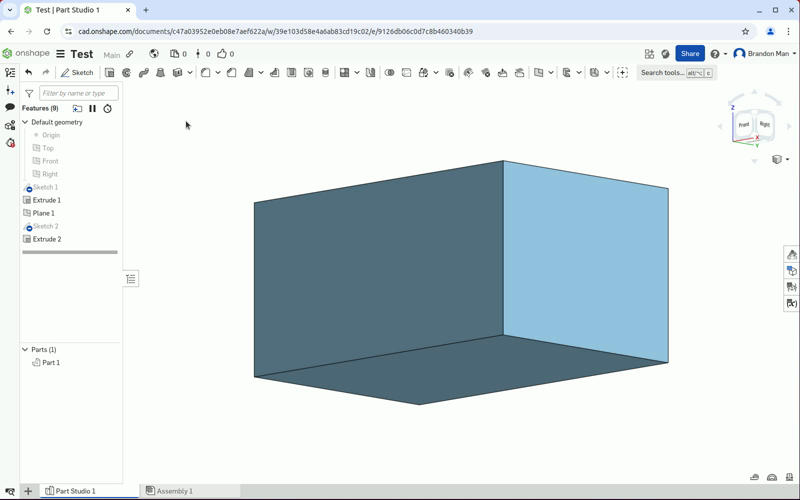
key(down, 3)
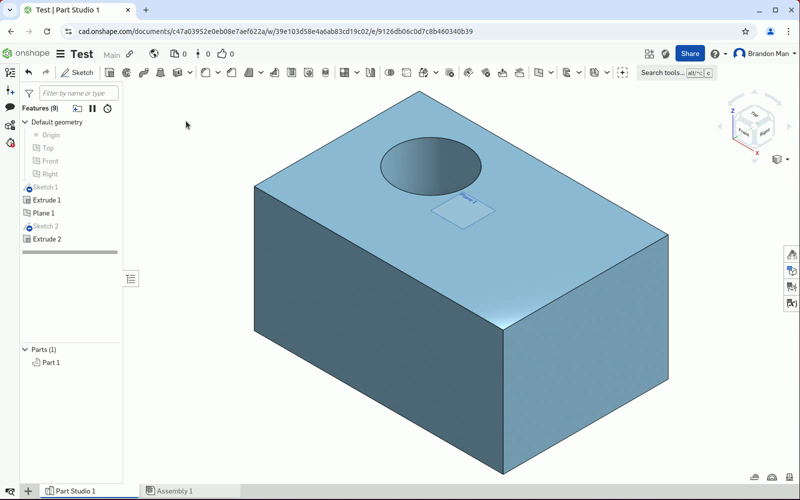
mouse_move(73, 189)
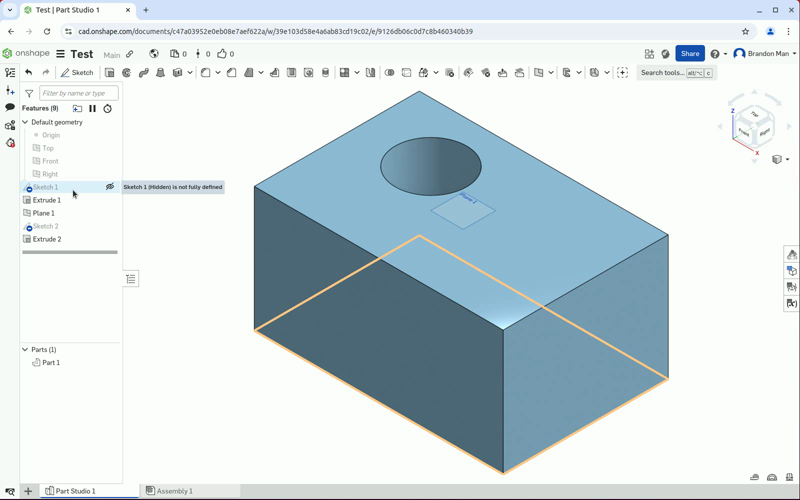
click(73, 189)